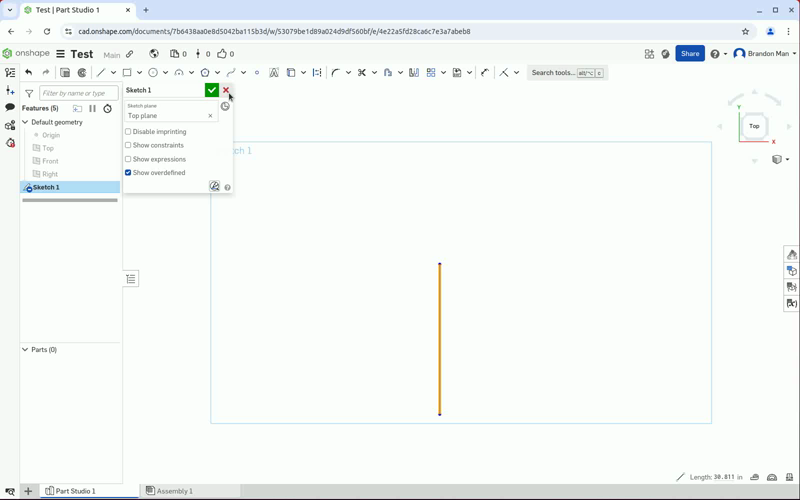
key(shift+h)
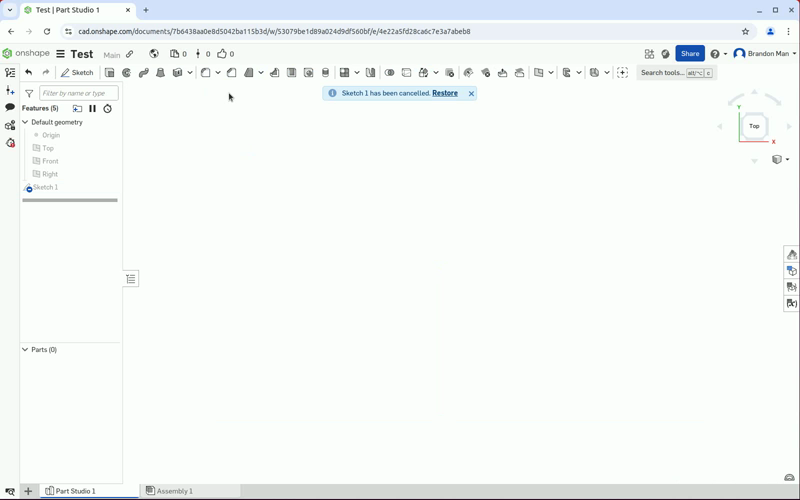
mouse_move(73, 352)
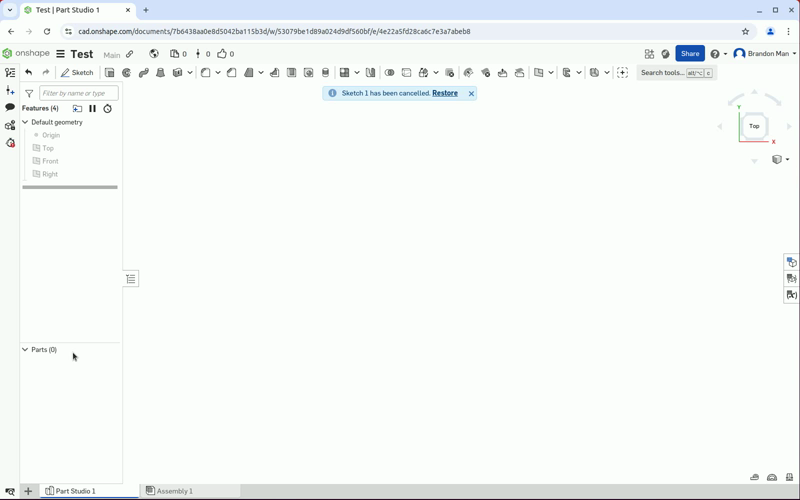
key(y)
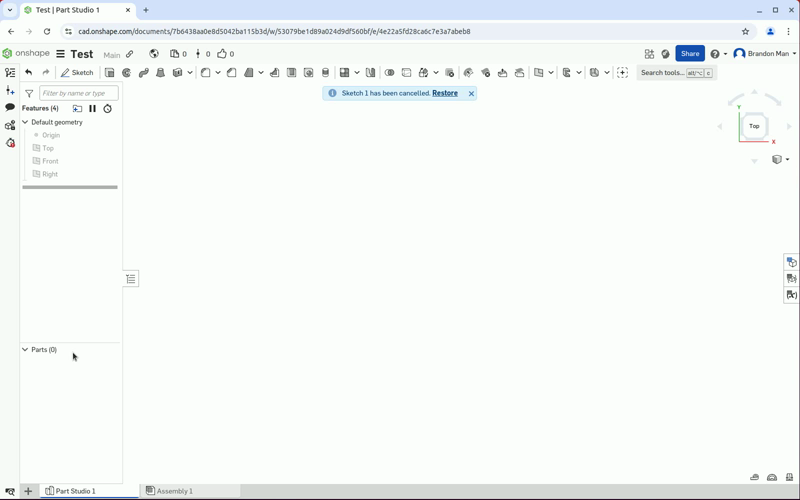
key(shift+p)
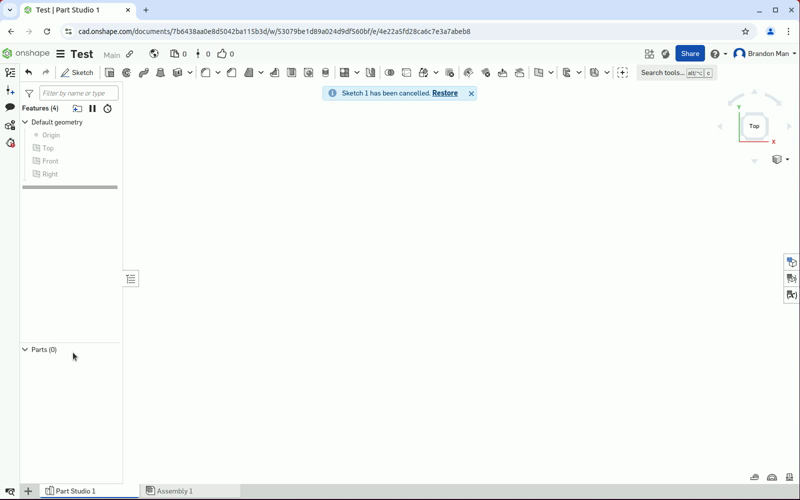
key(space)
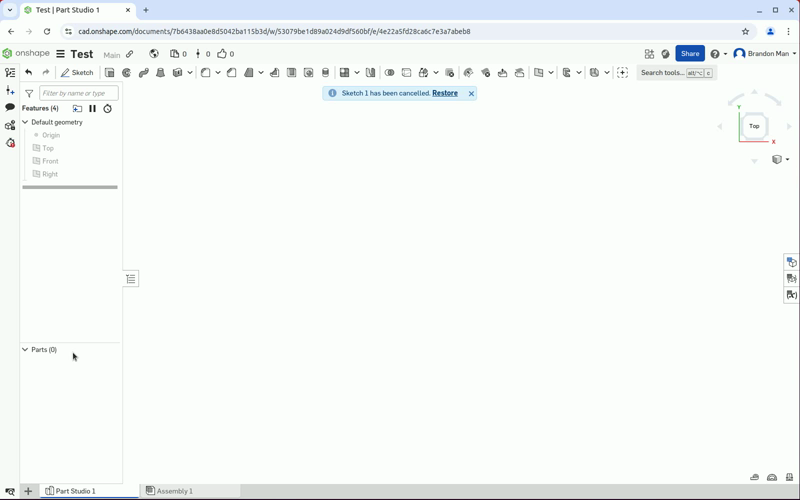
key_down(shift)
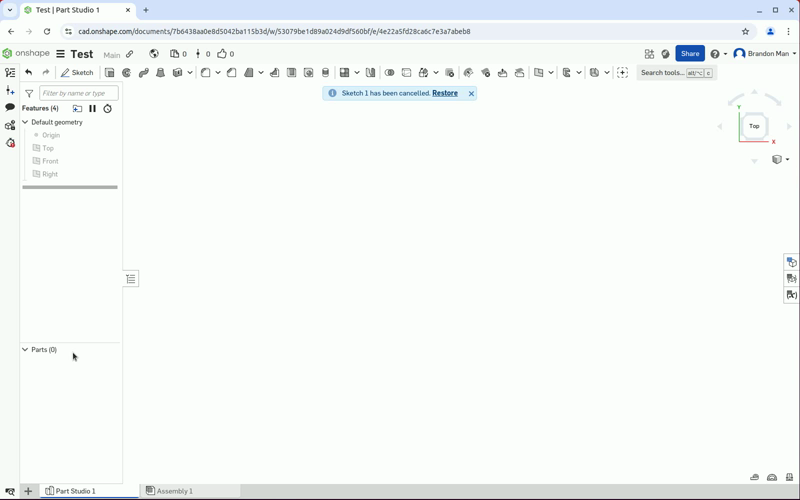
key(up)
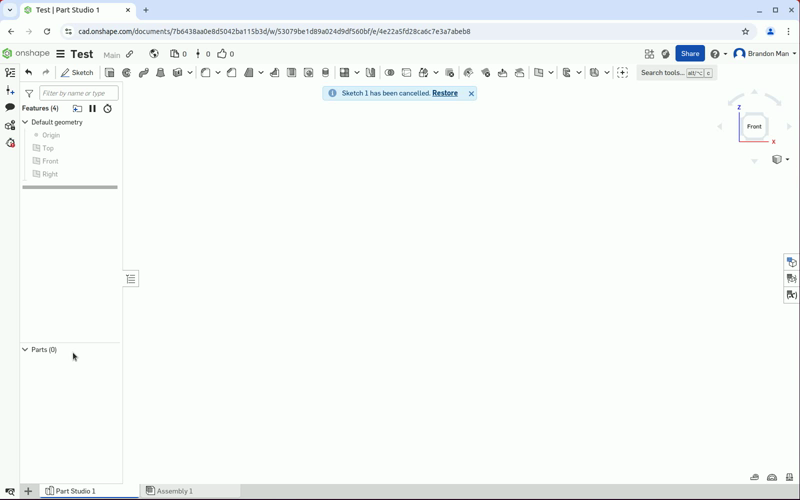
key_up(shift)
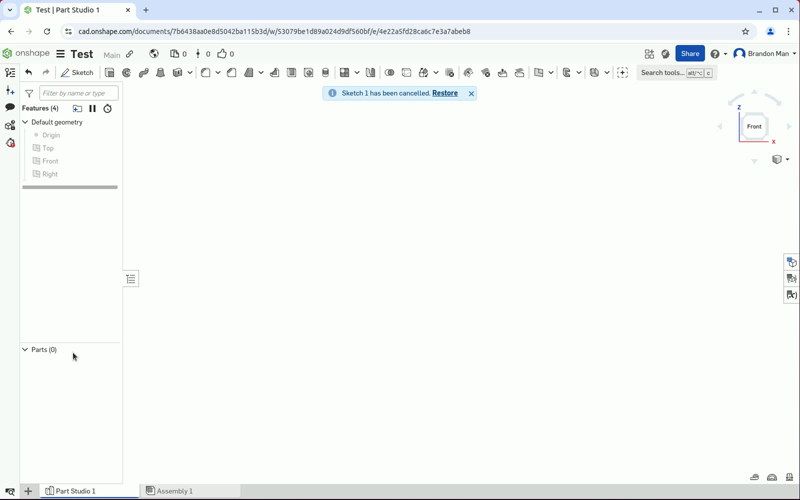
mouse_move(73, 352)
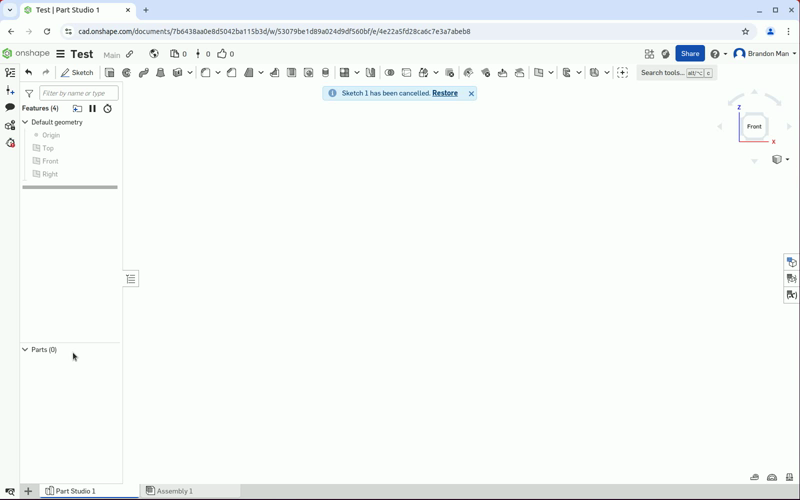
key(shift+y)
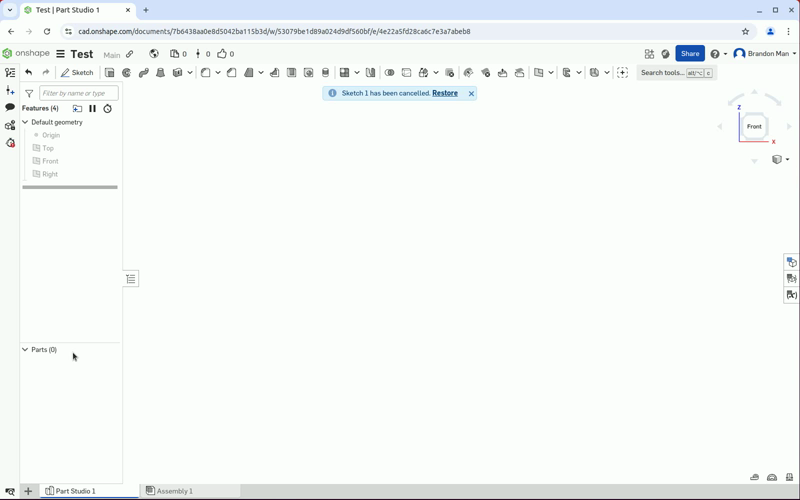
key(shift+s)
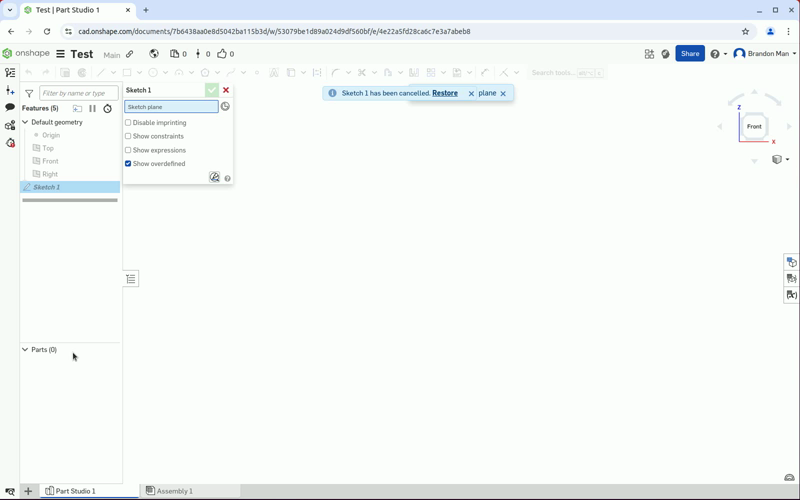
mouse_move(73, 163)
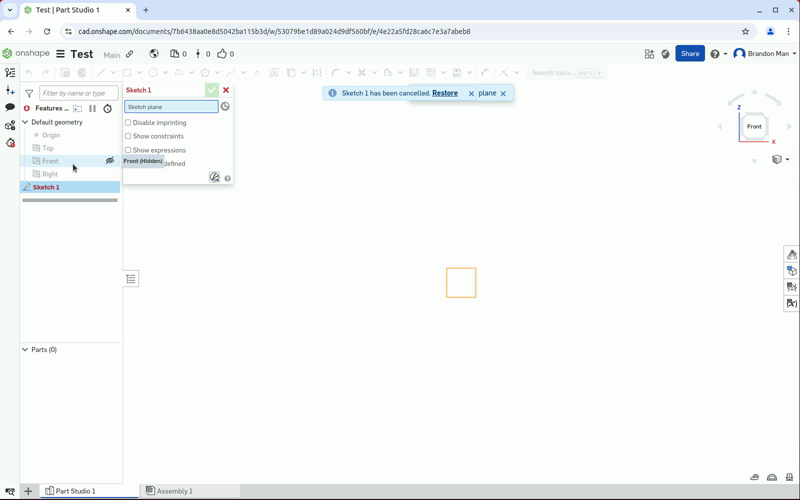
click(73, 163)
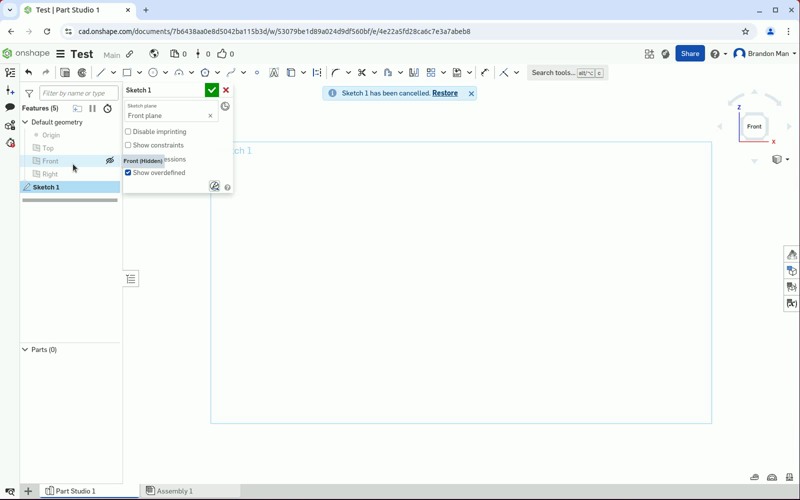
mouse_move(73, 352)
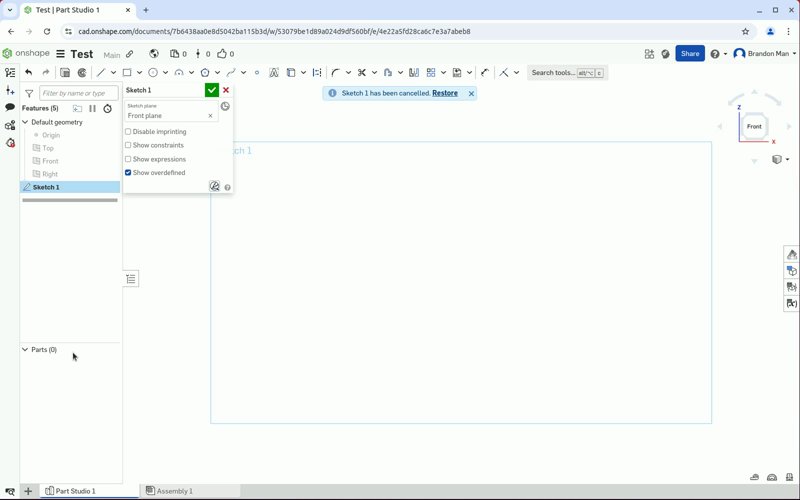
key(y)
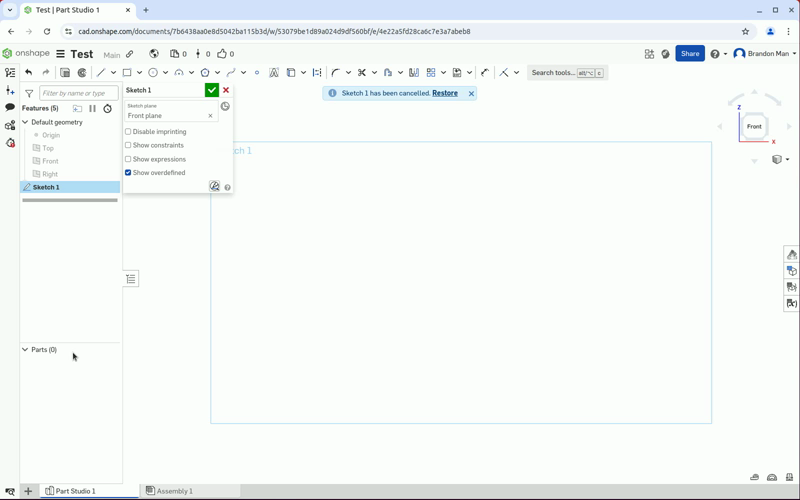
key(c)
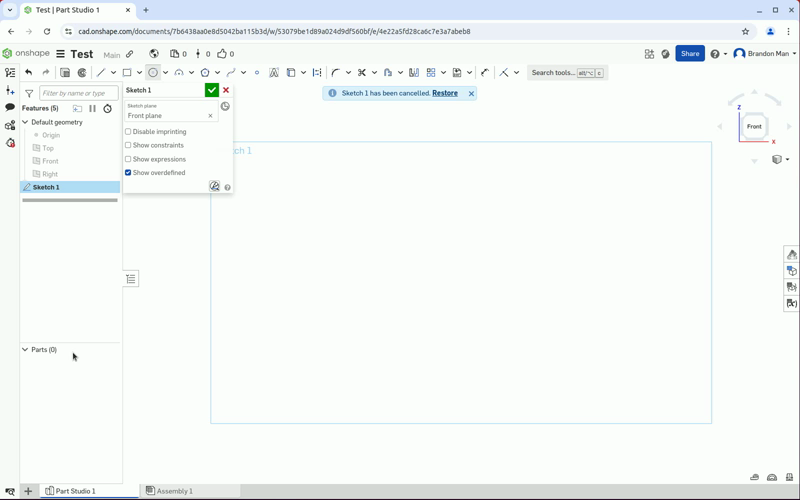
key_down(shift)
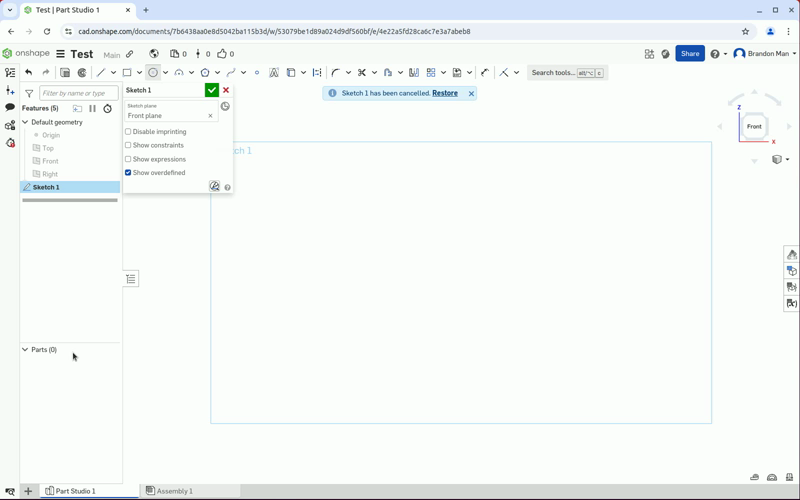
mouse_move(461, 282)
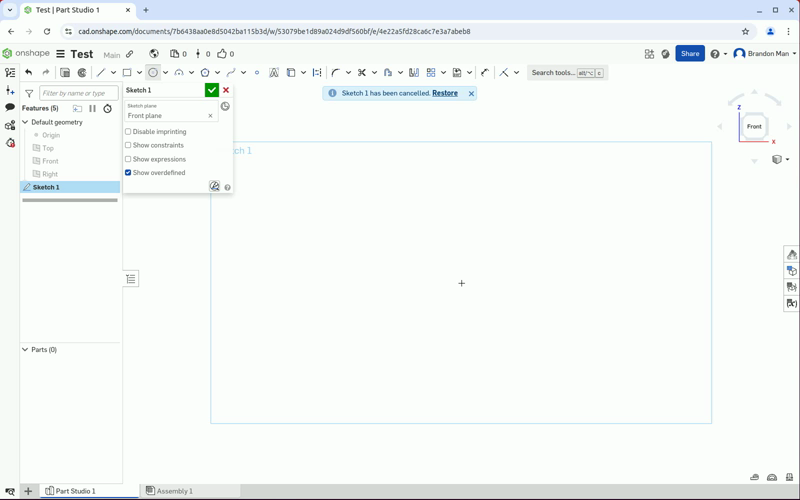
click(461, 282)
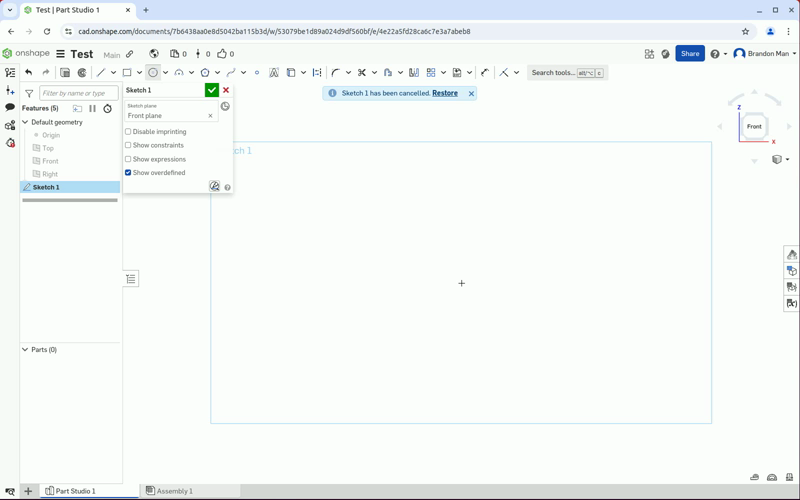
key_up(shift)
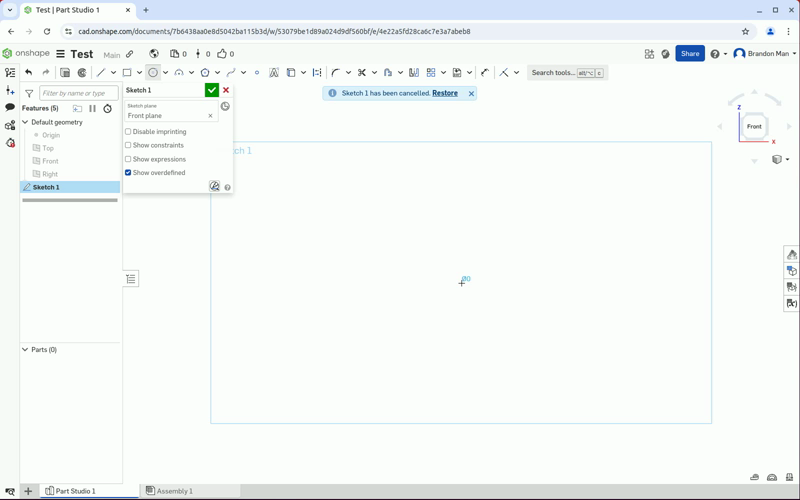
mouse_move(545, 282)
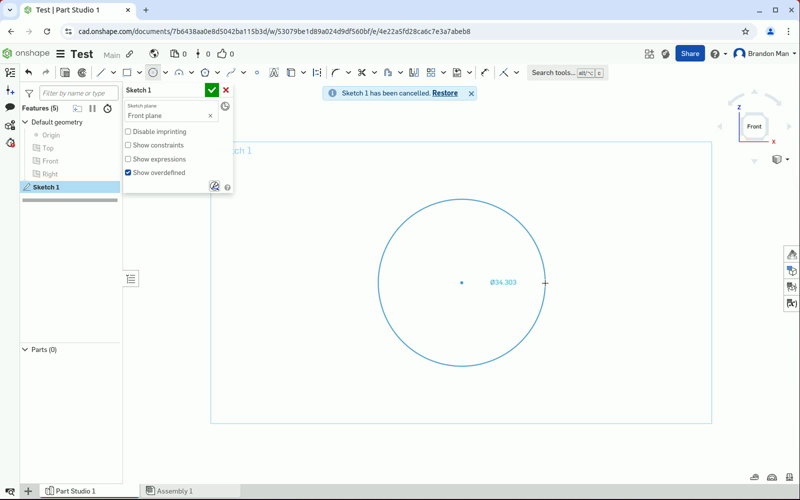
click(545, 282)
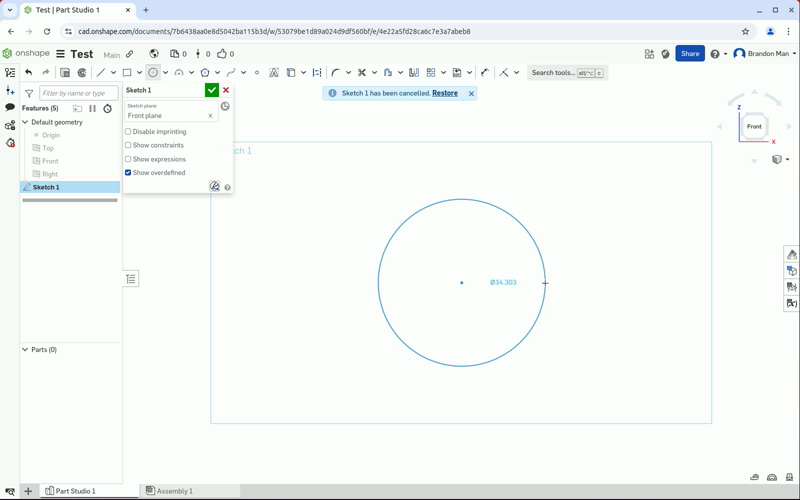
key(esc)
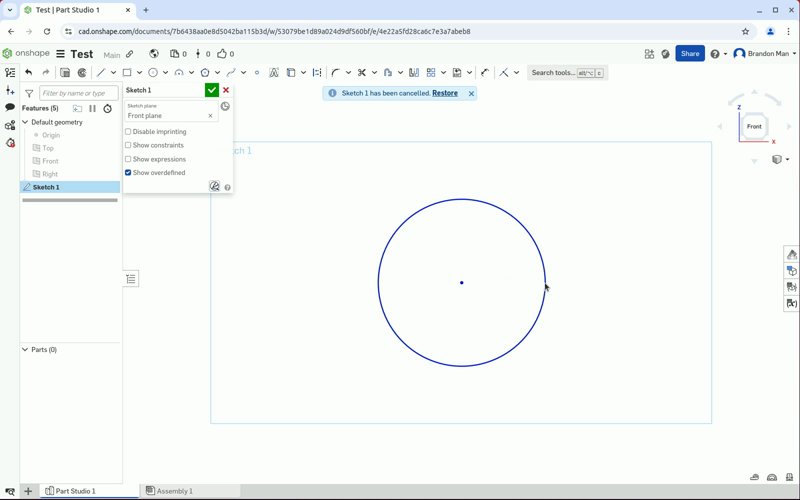
mouse_move(514, 259)
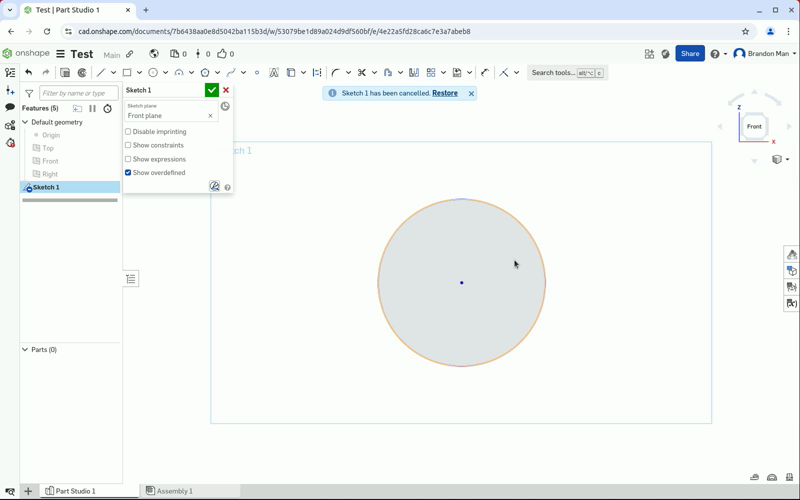
click(514, 259)
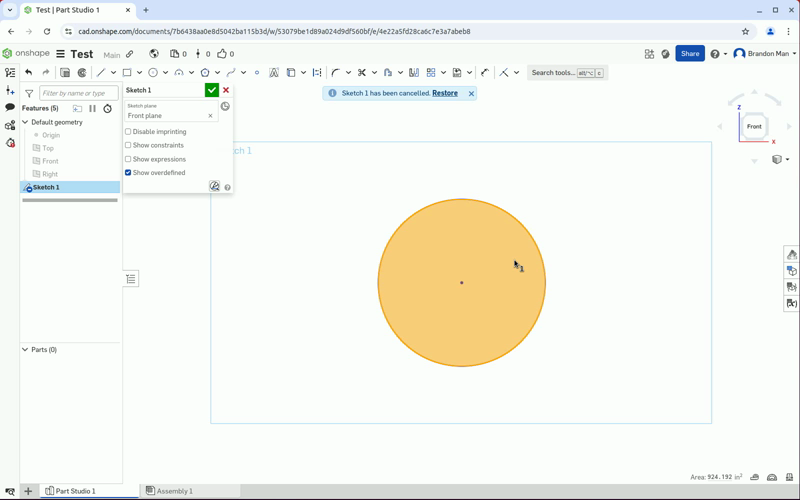
mouse_move(73, 352)
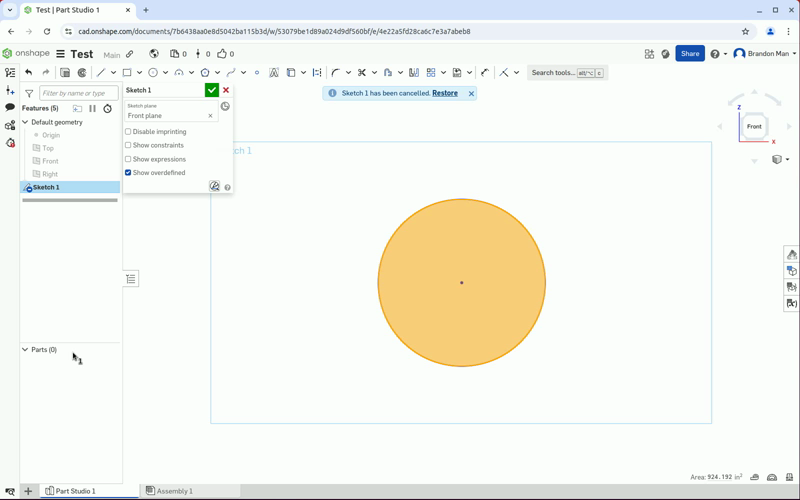
key(shift+y)
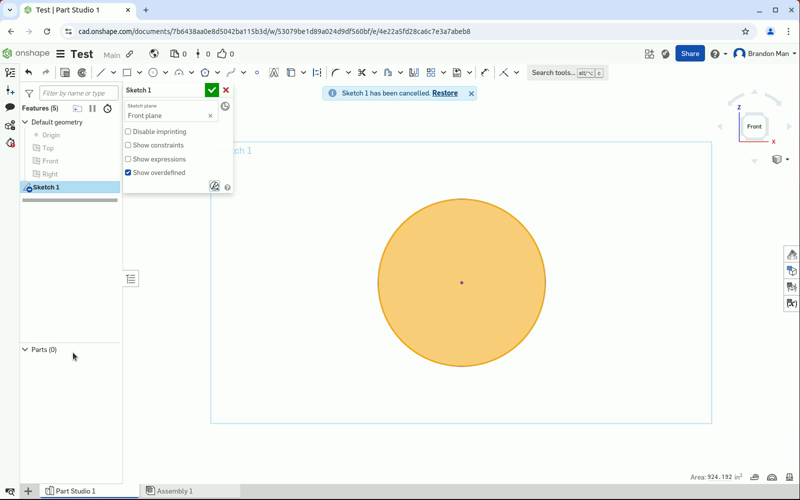
key(shift+e)
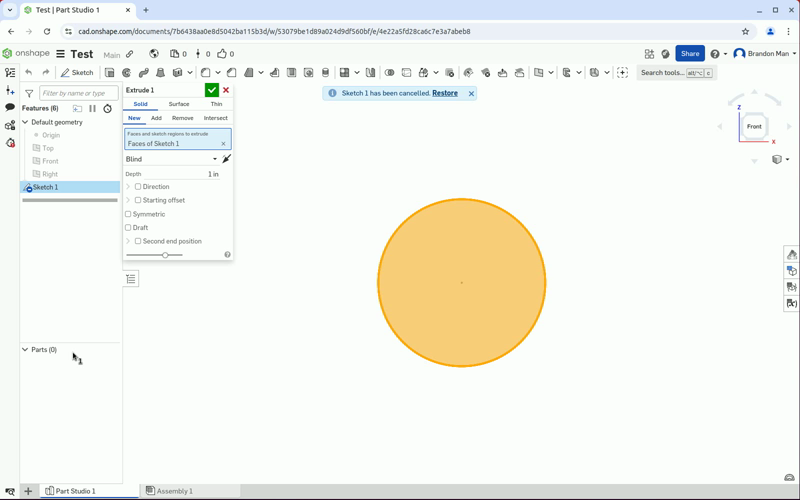
mouse_move(143, 106)
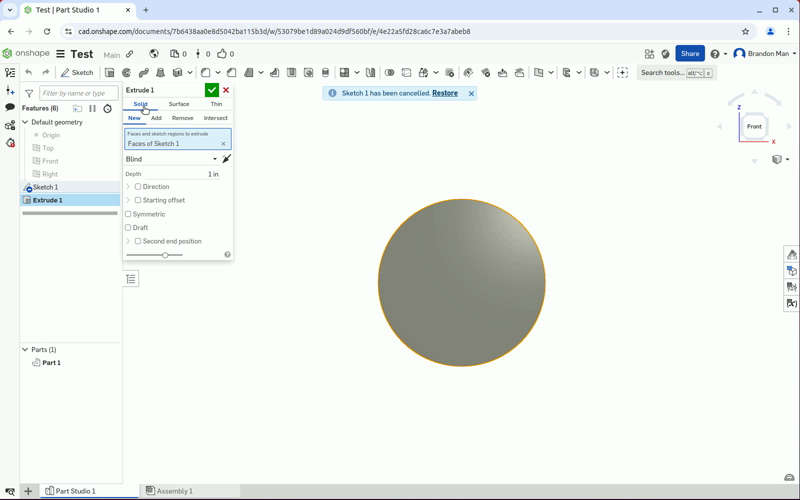
click(143, 106)
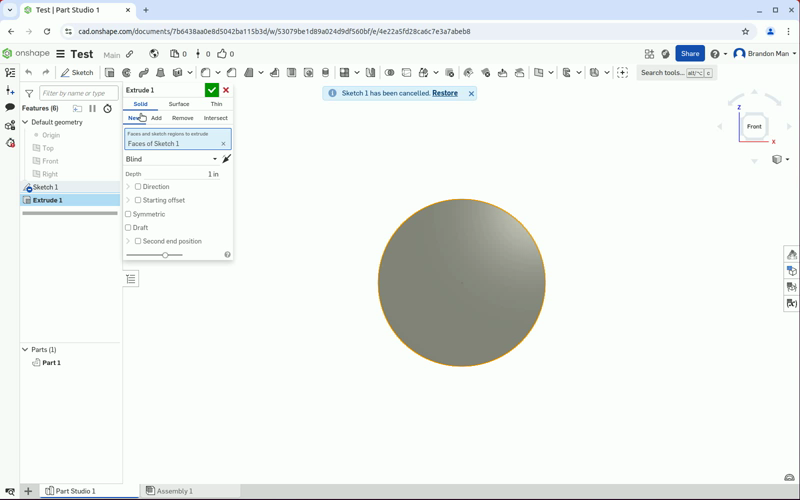
mouse_move(137, 120)
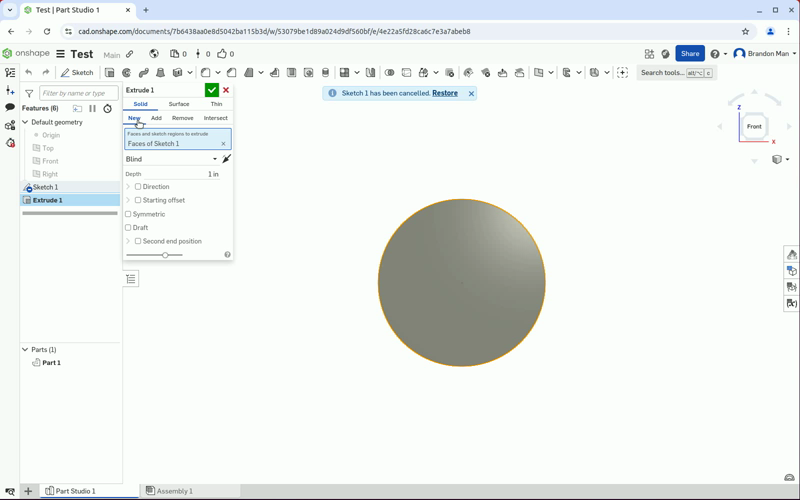
click(137, 120)
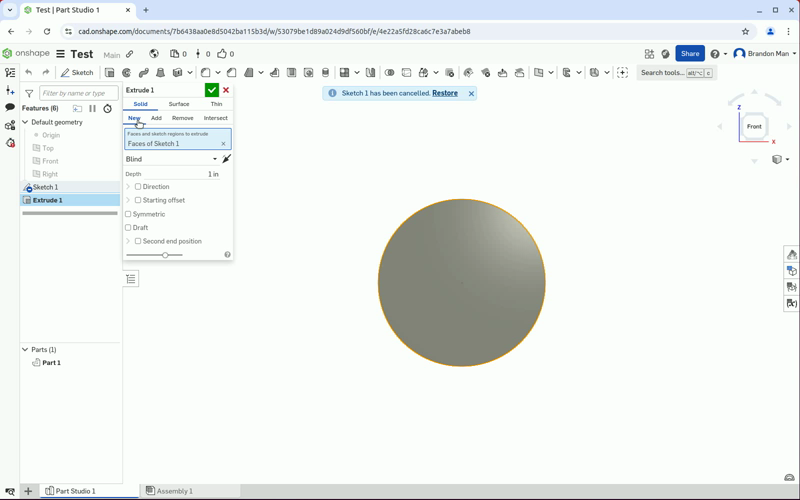
key(tab, 4)
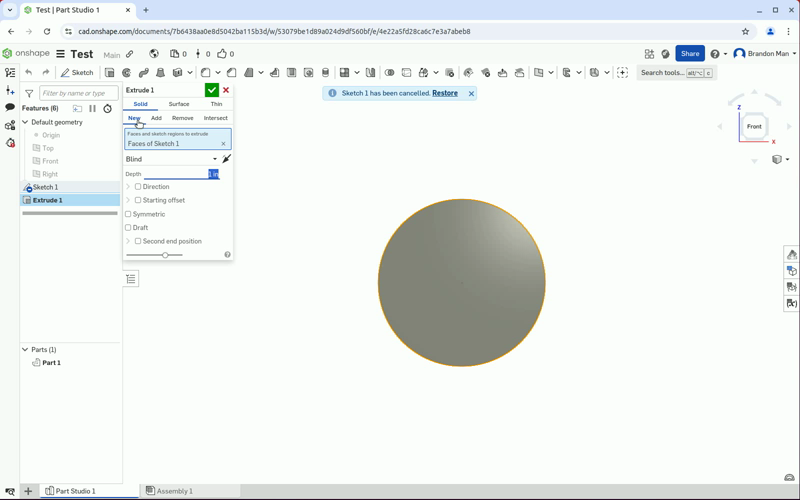
text(8.666)
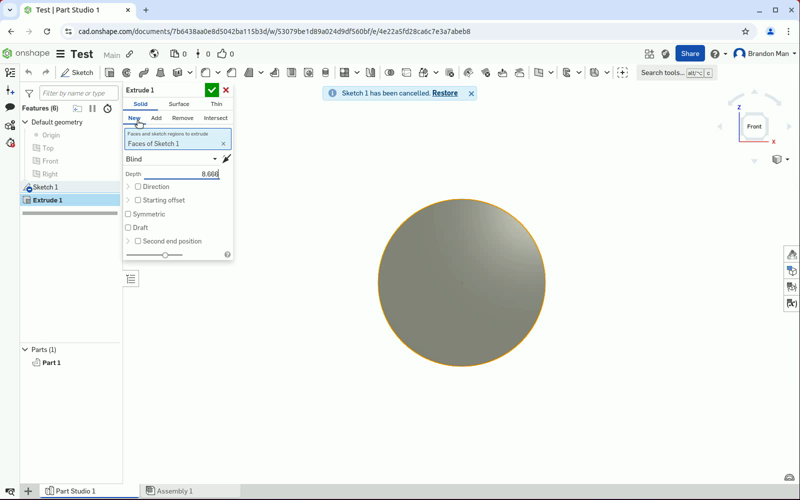
key(tab, 3)
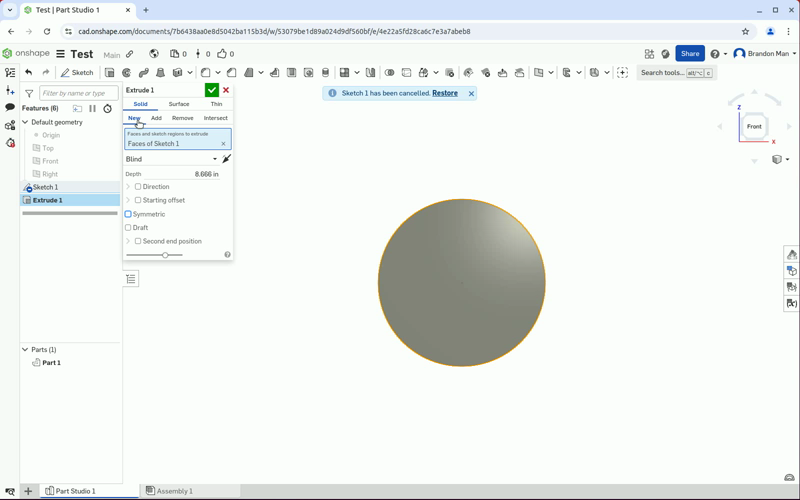
key(space)
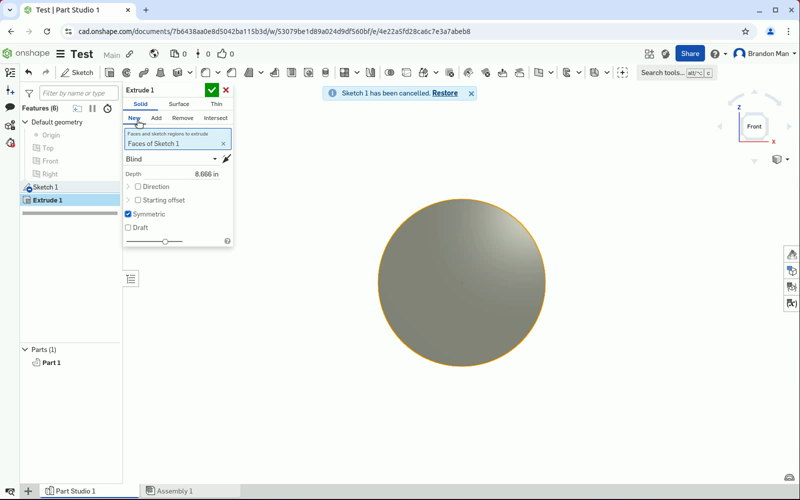
key(enter)
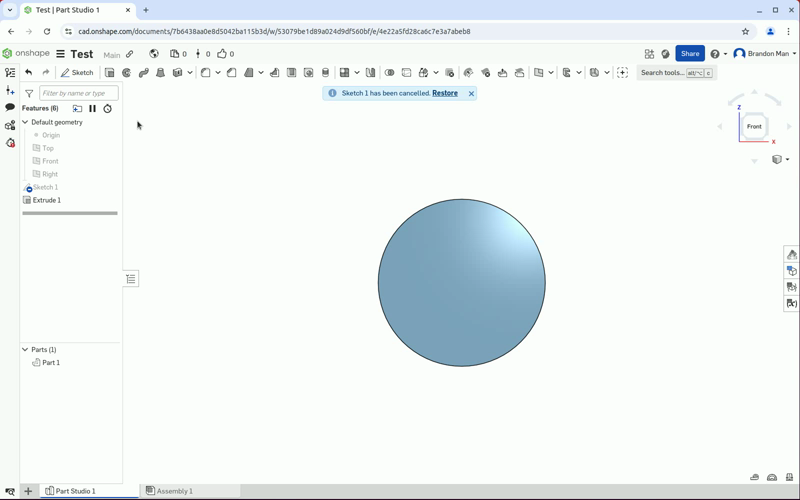
key(shift+h)
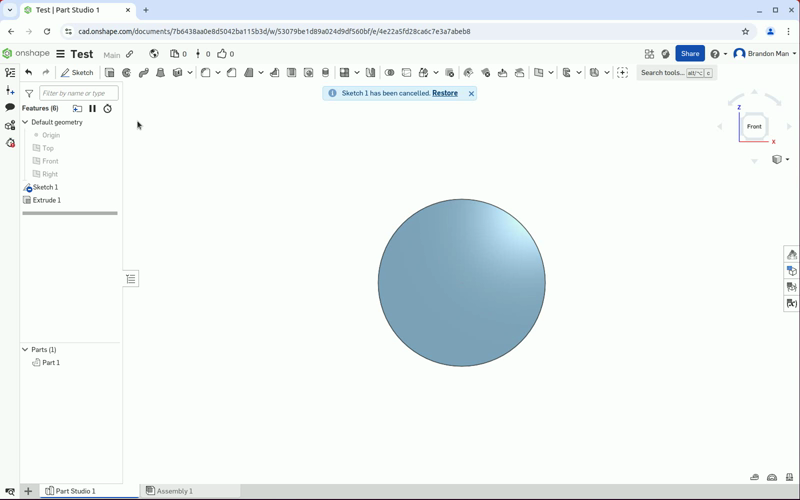
key(shift+h)
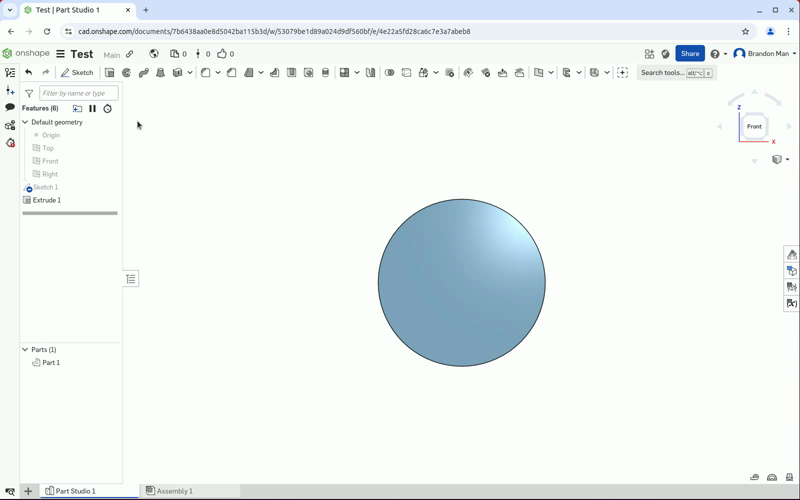
mouse_move(73, 189)
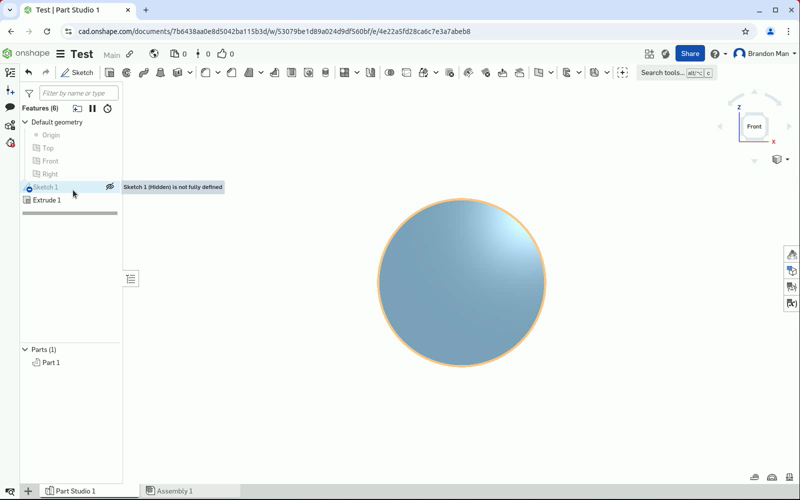
click(73, 189)
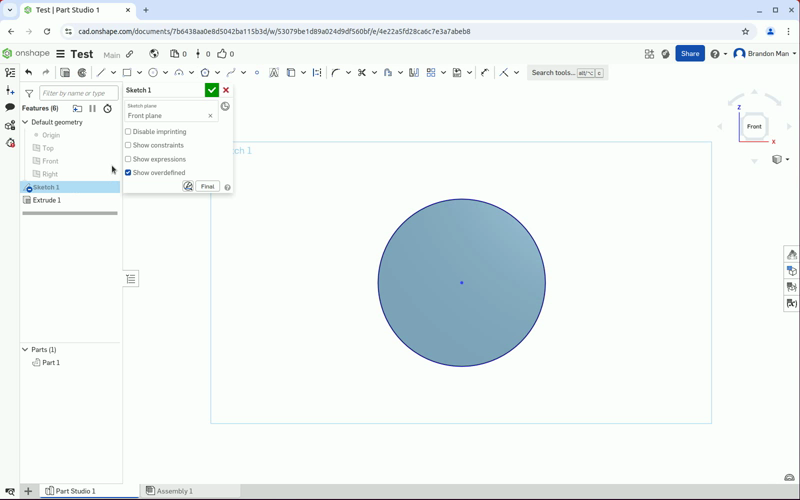
mouse_move(229, 92)
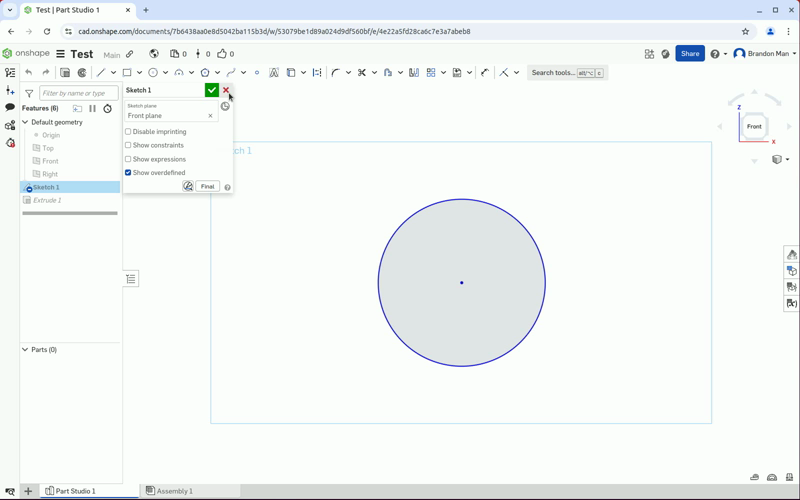
click(229, 92)
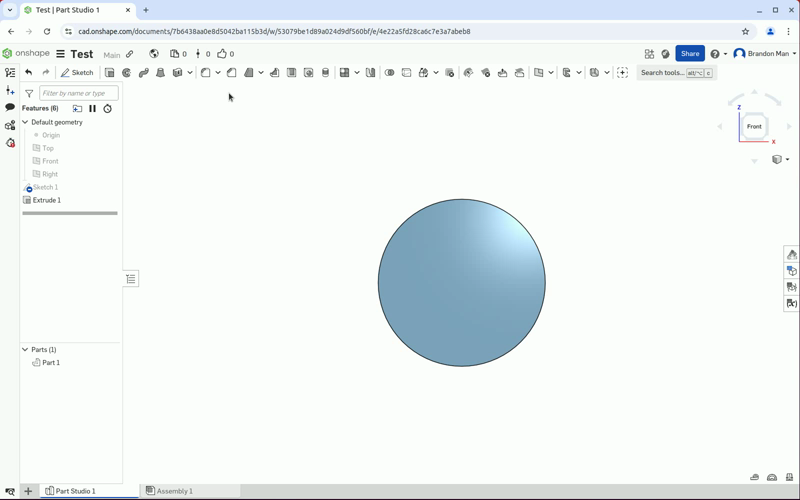
mouse_move(541, 75)
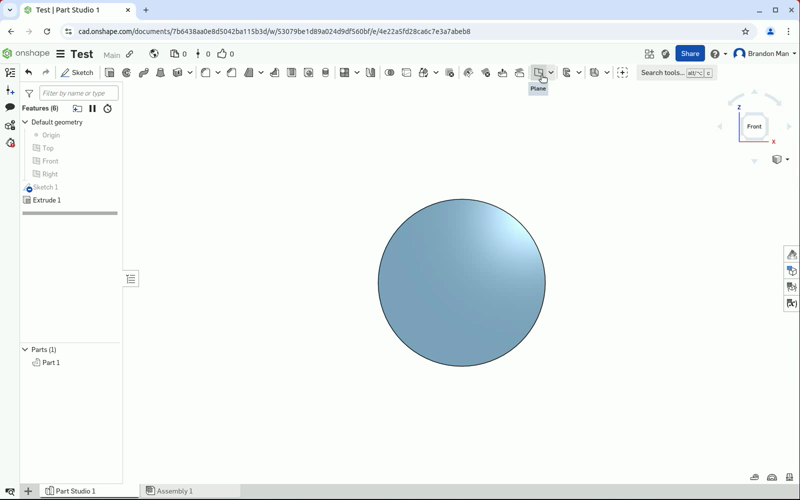
click(541, 75)
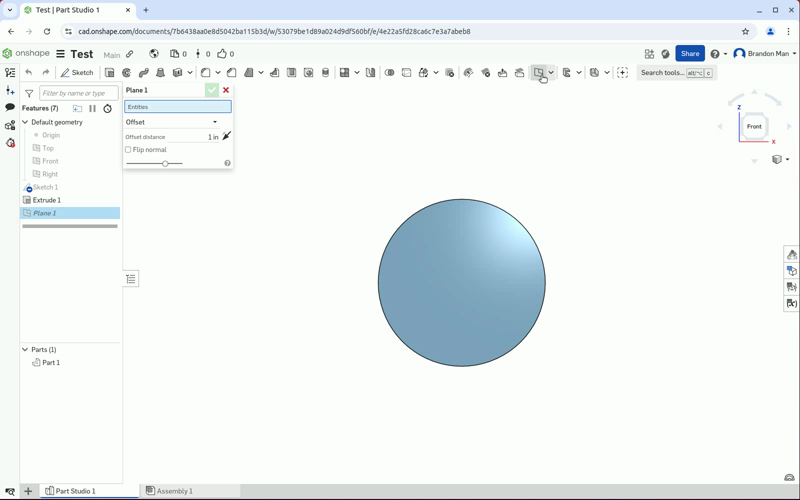
mouse_move(73, 163)
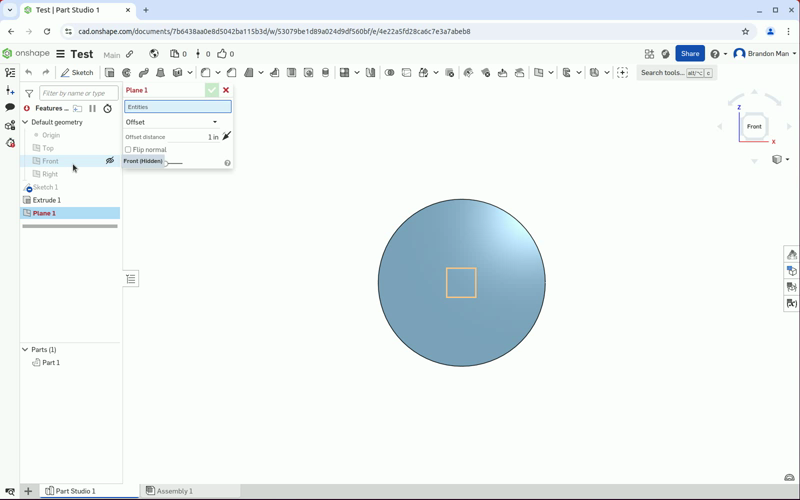
click(73, 163)
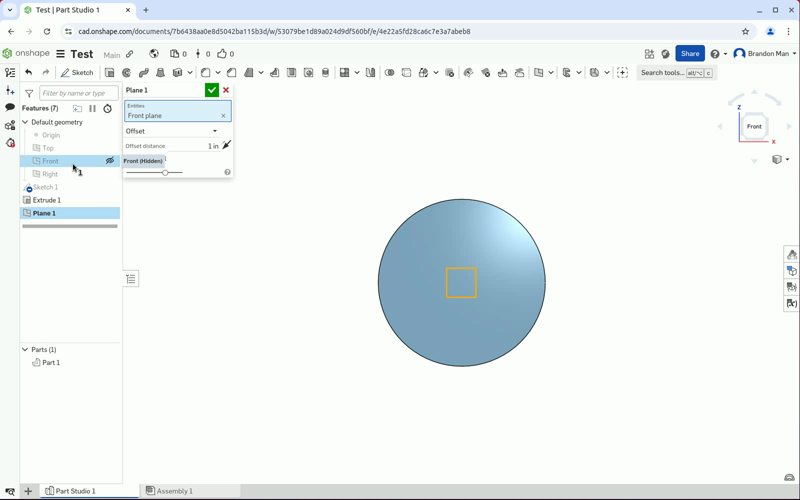
key(tab, 2)
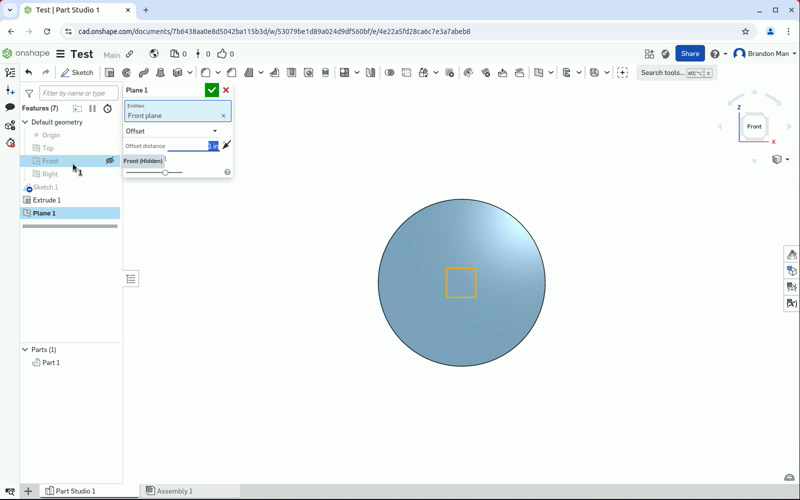
text(4.344)
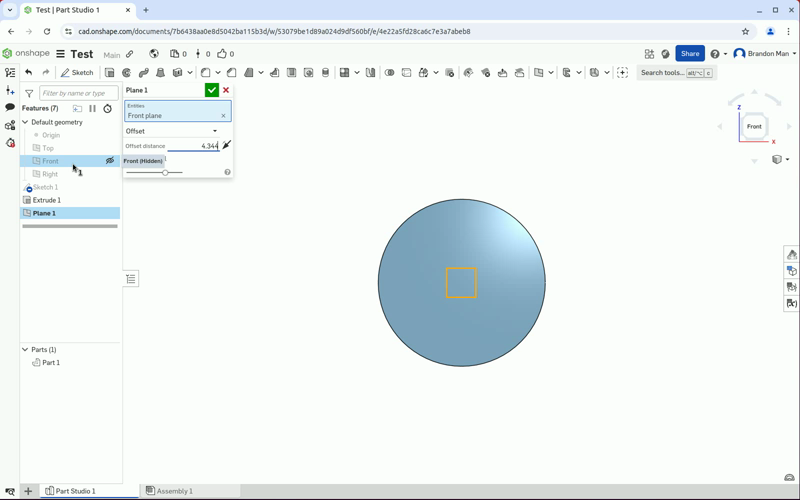
key(enter, 2)
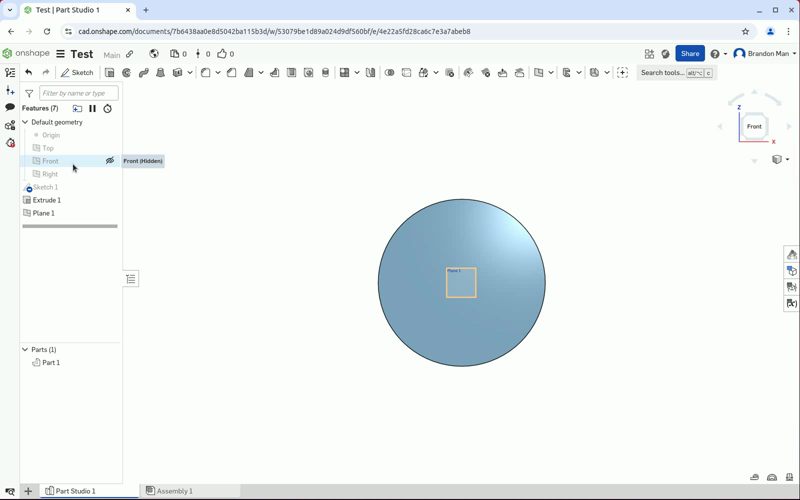
key(shift+s)
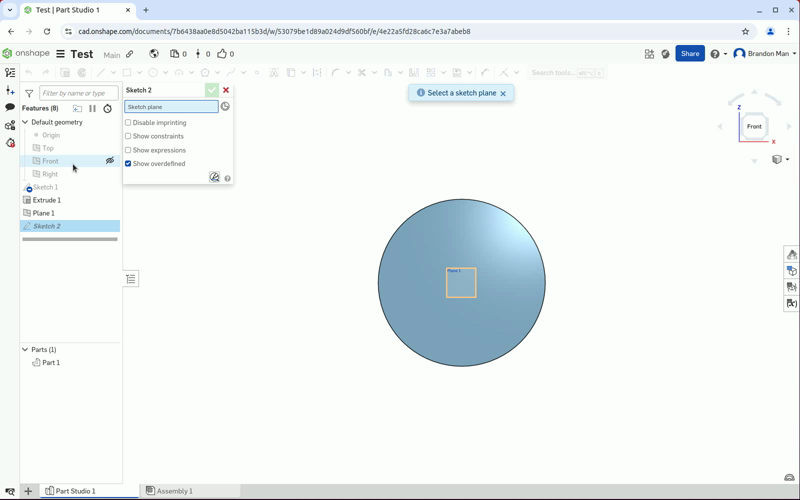
mouse_move(73, 215)
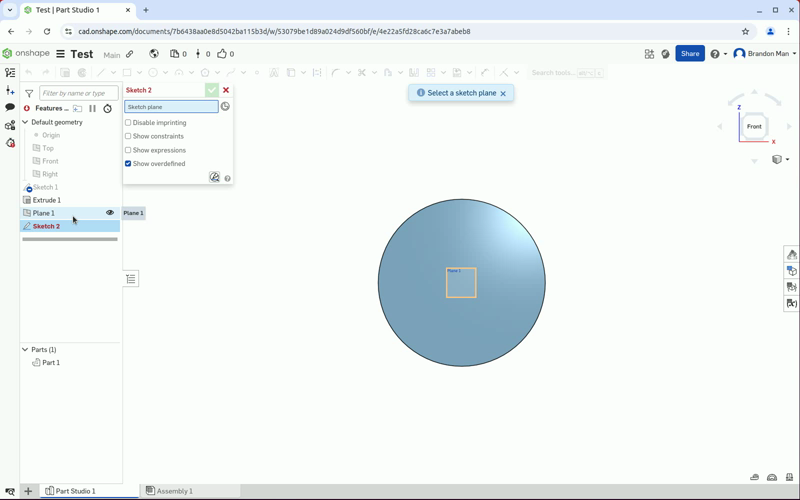
click(73, 215)
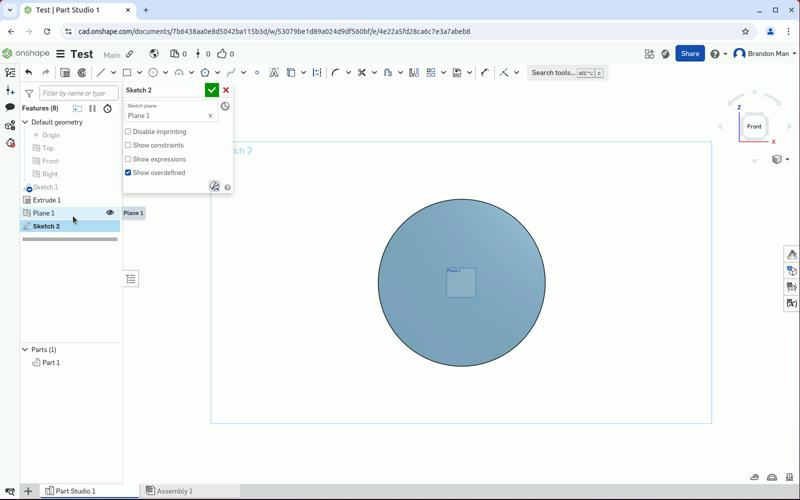
mouse_move(73, 352)
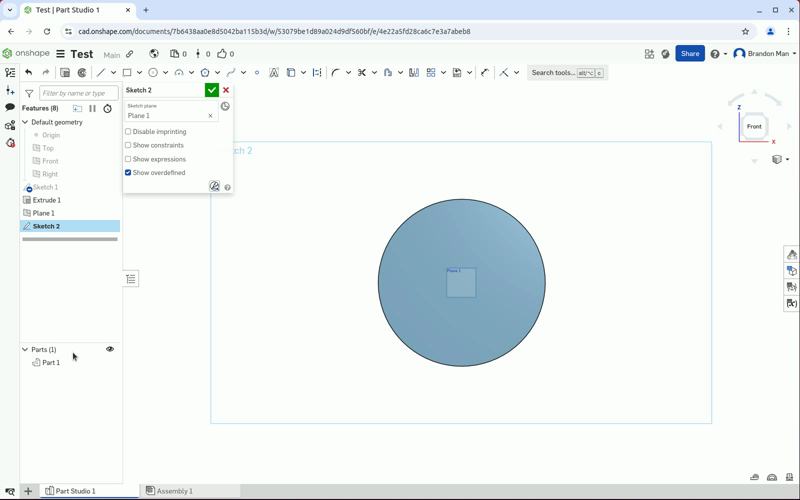
key(y)
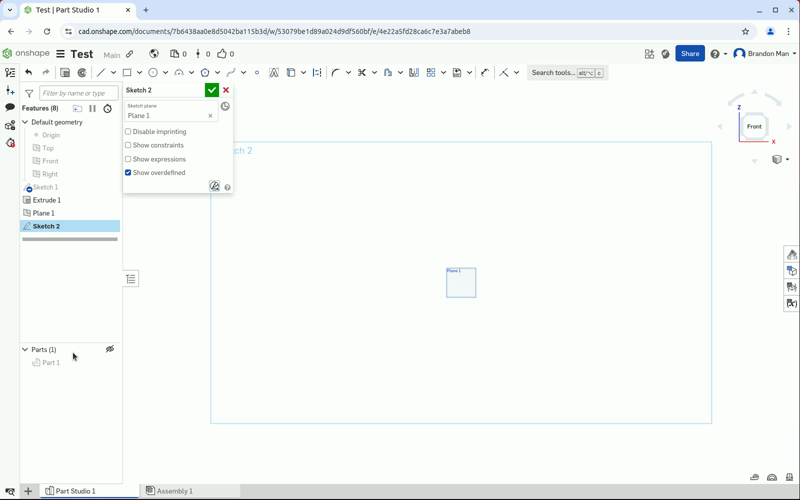
key(a)
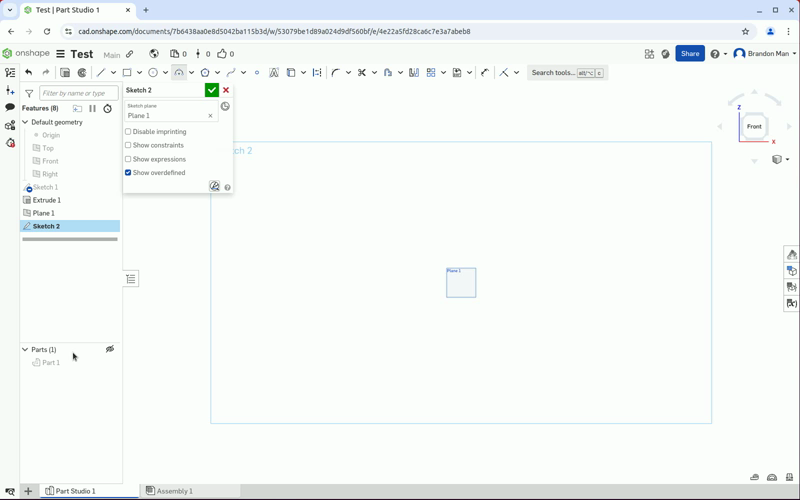
key_down(shift)
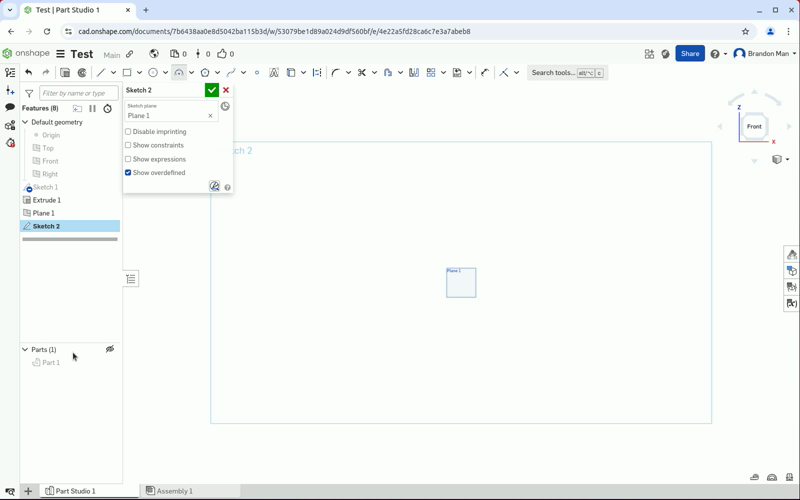
mouse_move(439, 203)
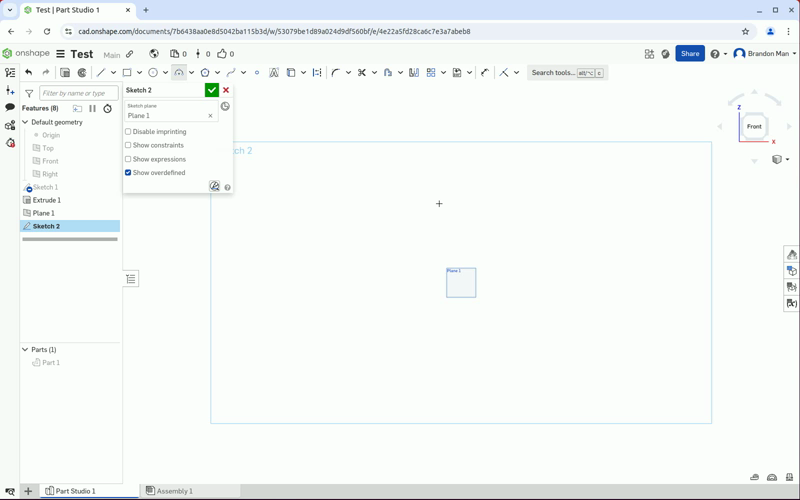
click(439, 203)
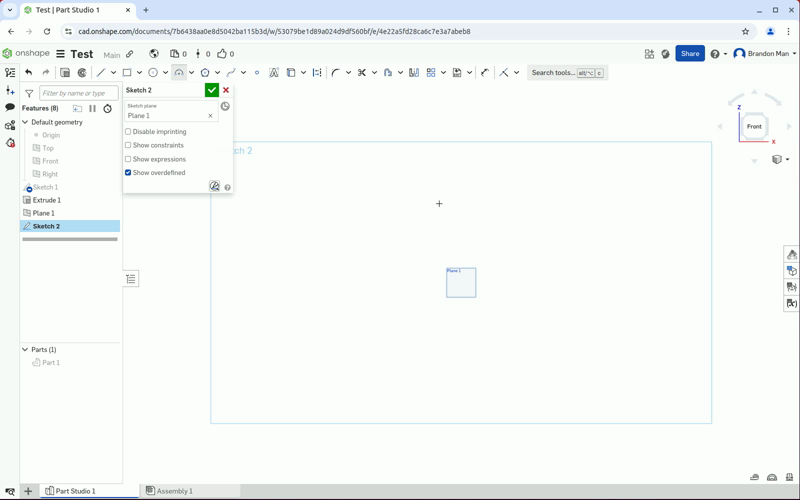
key_up(shift)
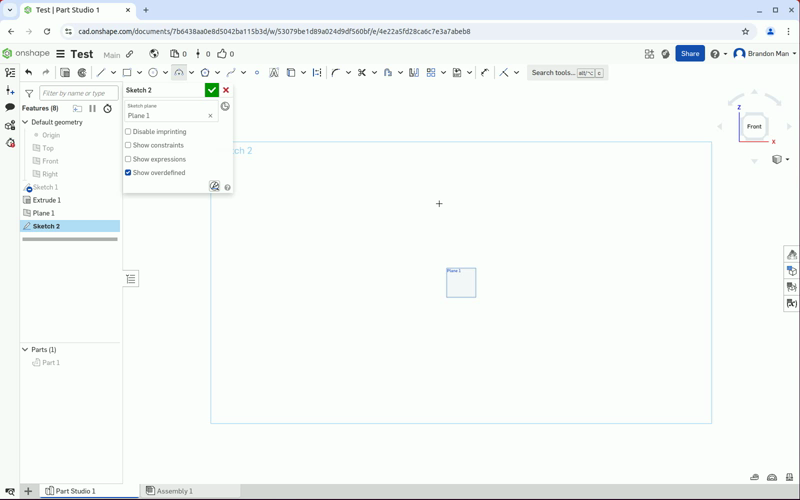
key_down(shift)
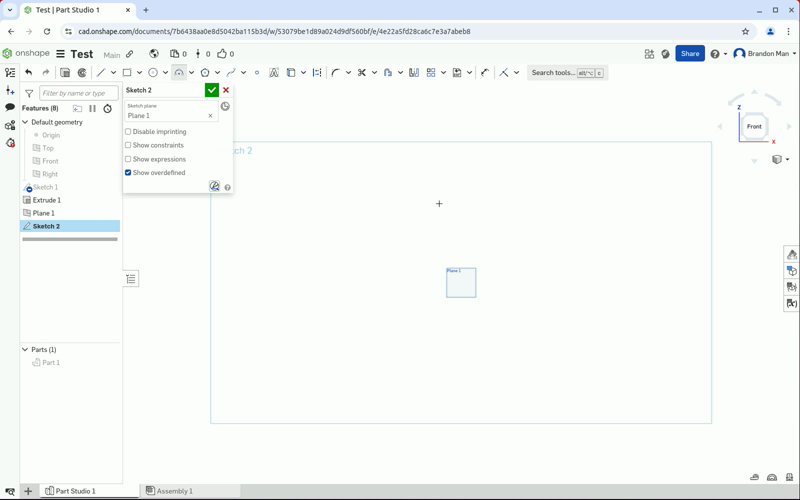
mouse_move(482, 203)
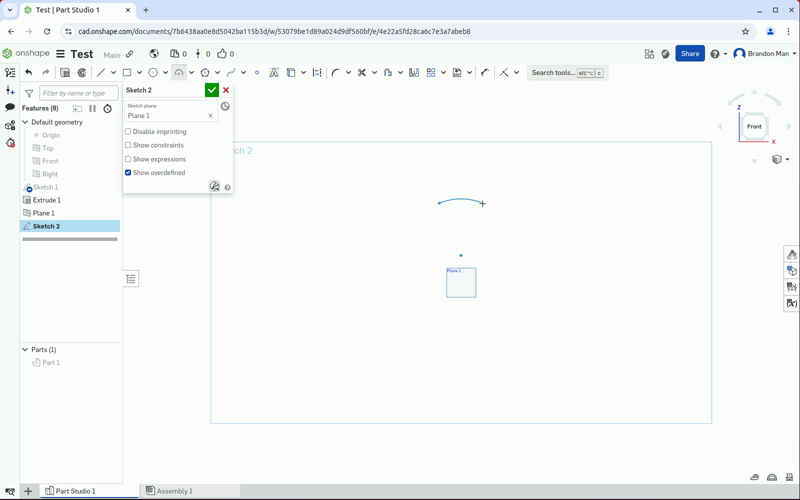
click(482, 203)
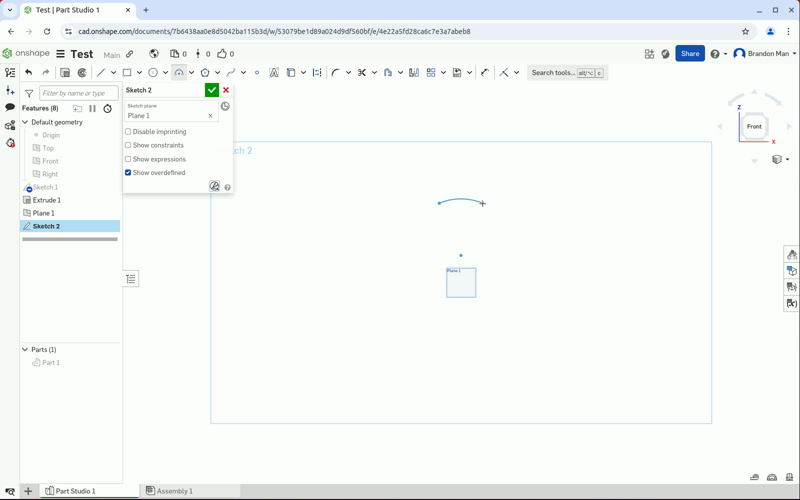
mouse_move(461, 200)
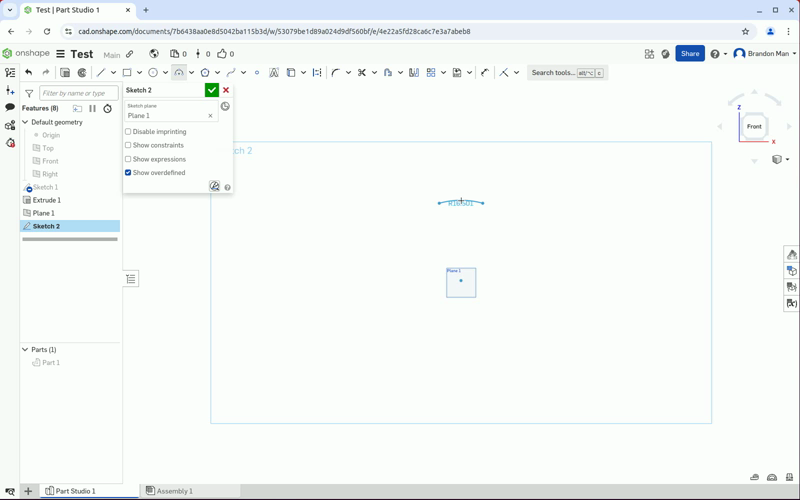
click(461, 200)
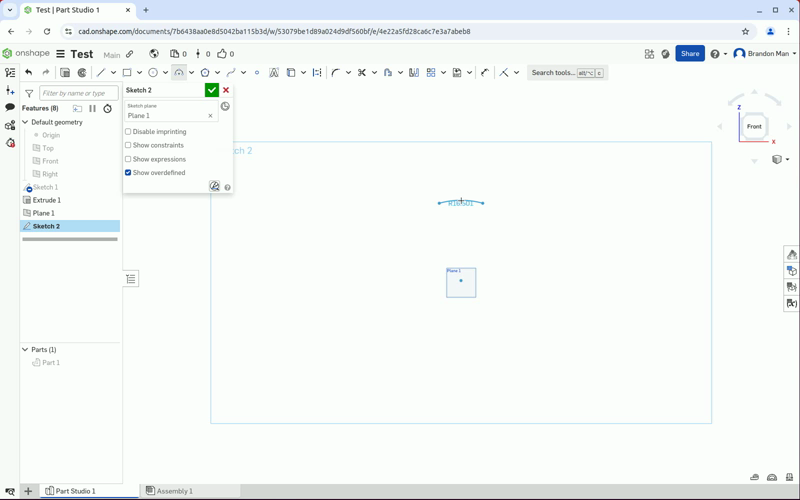
key_up(shift)
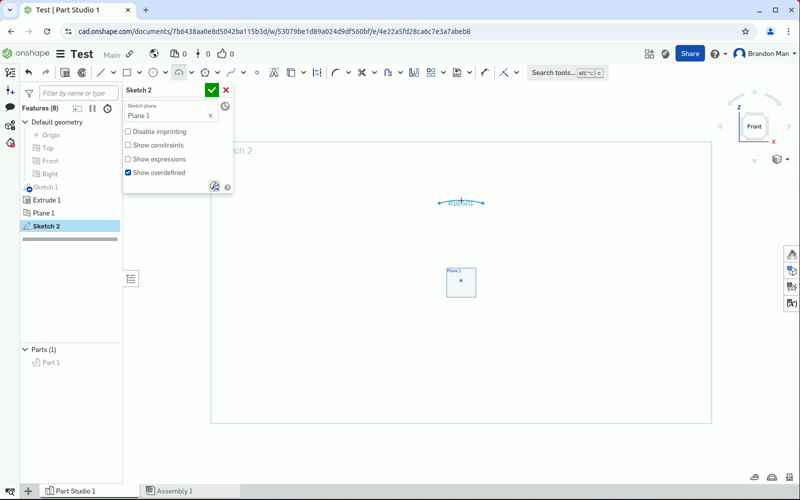
key(esc)
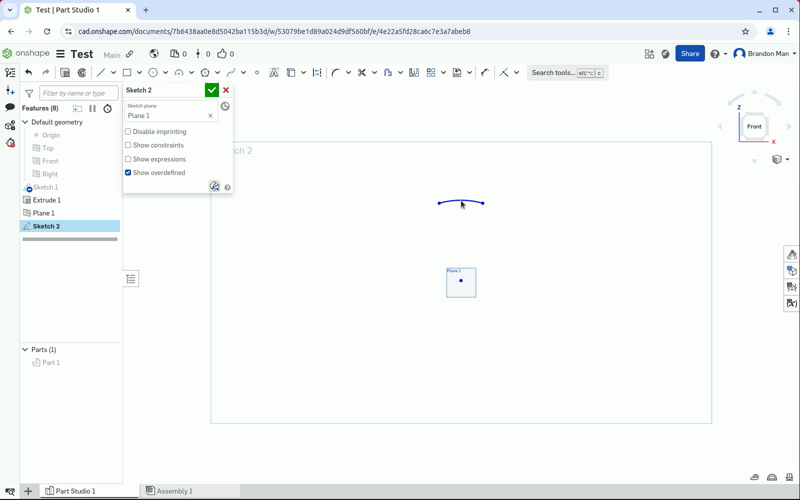
key(l)
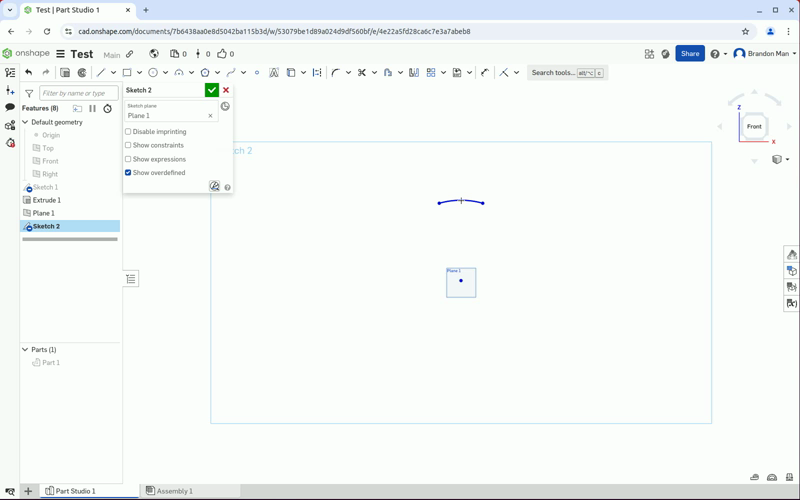
mouse_move(482, 203)
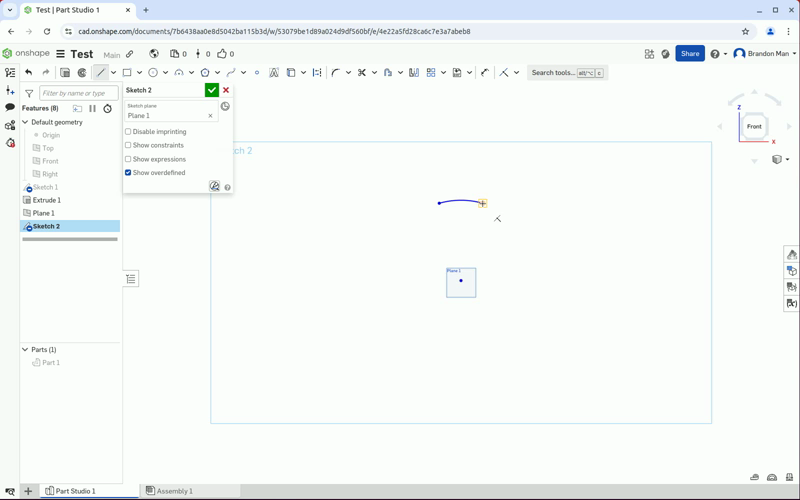
click(482, 203)
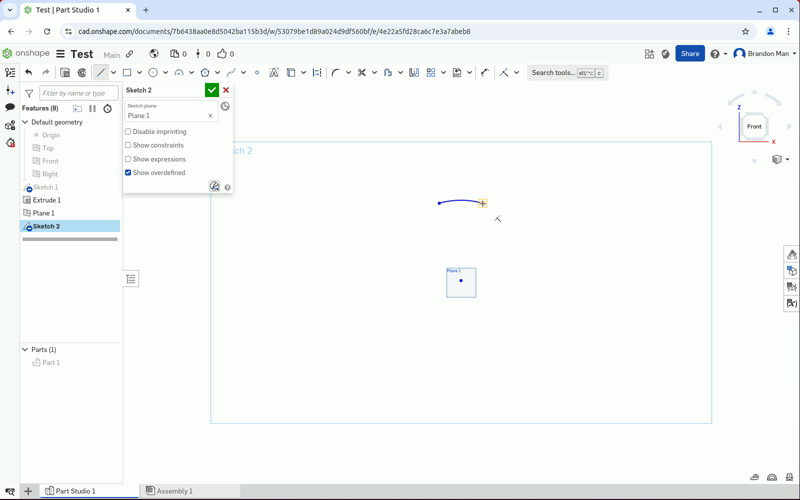
key_down(shift)
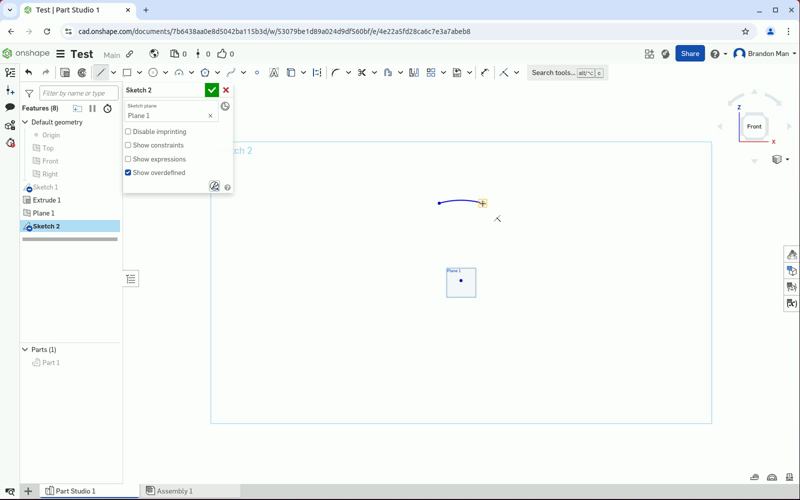
mouse_move(512, 203)
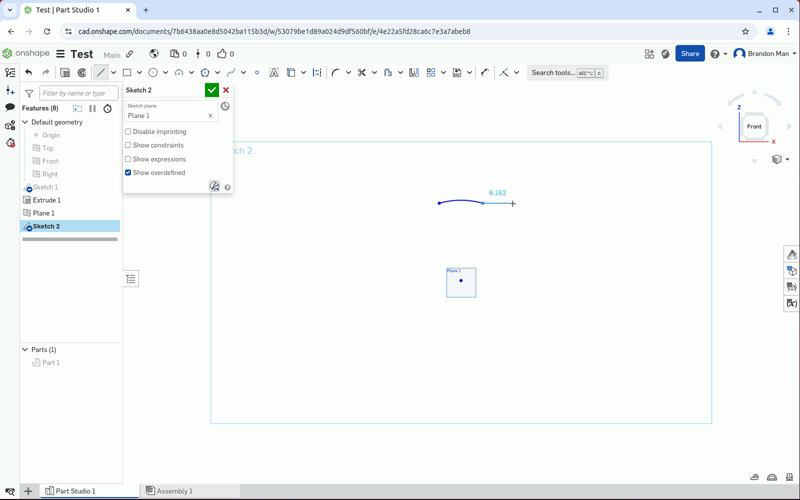
mouse_move(482, 170)
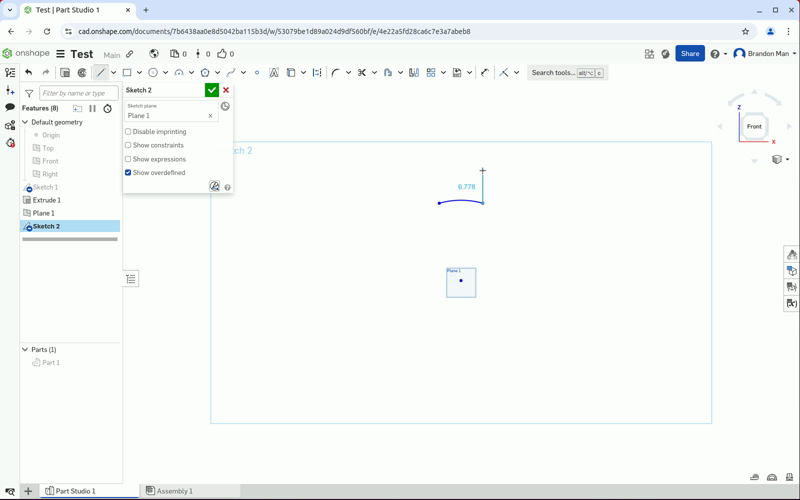
click(482, 170)
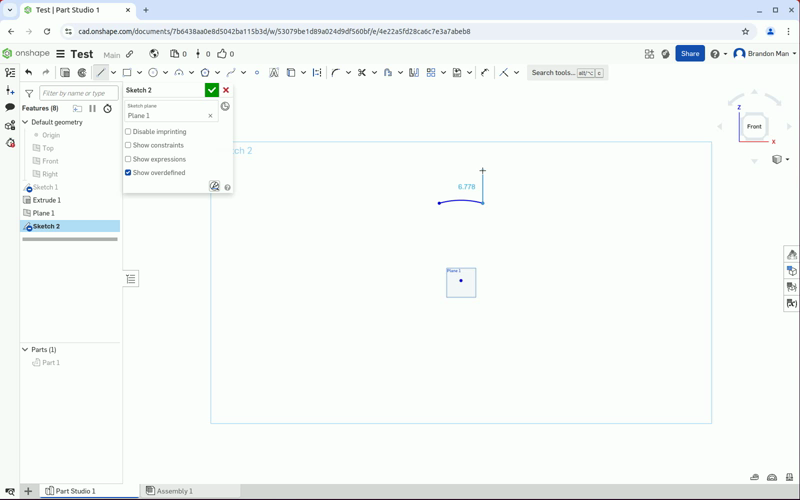
key_up(shift)
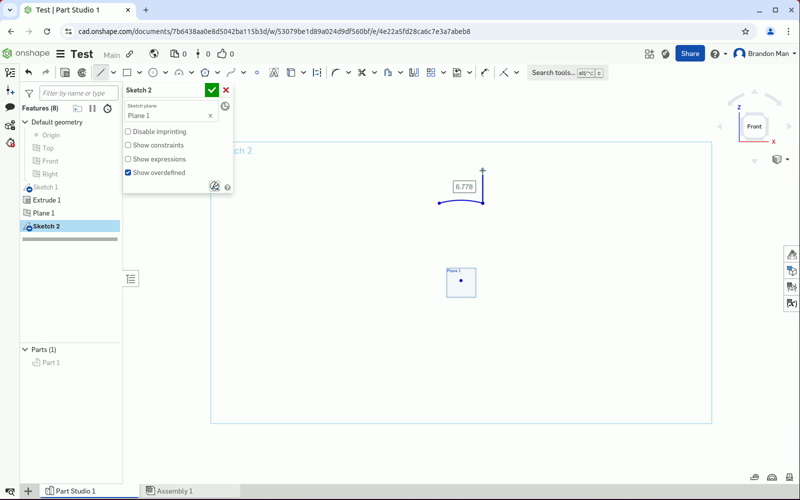
key_down(shift)
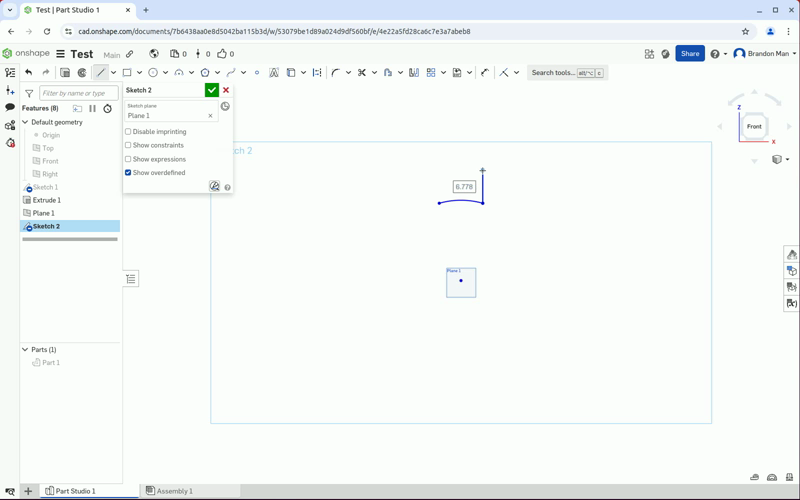
mouse_move(512, 170)
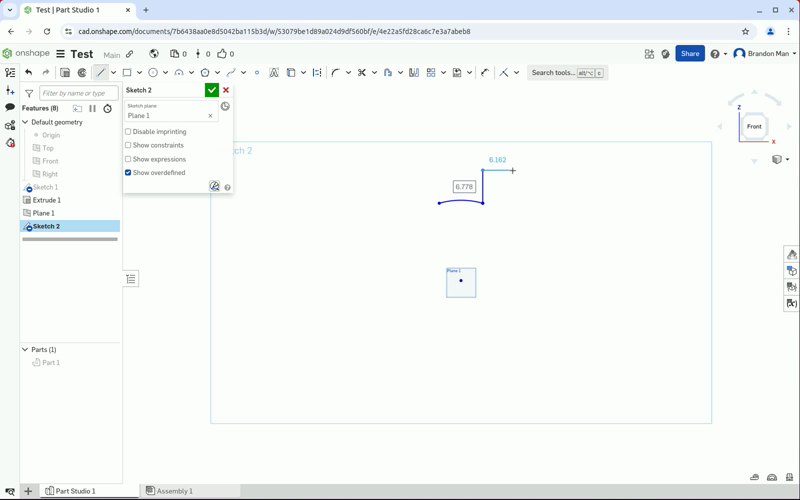
mouse_move(439, 170)
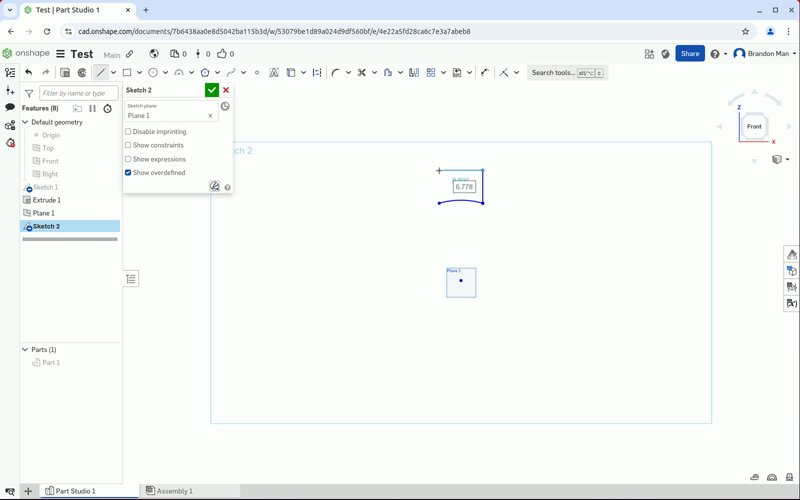
click(439, 170)
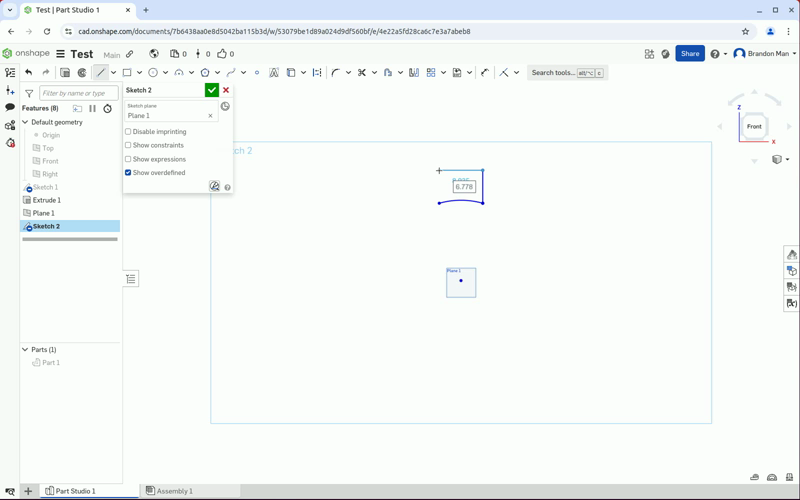
key_up(shift)
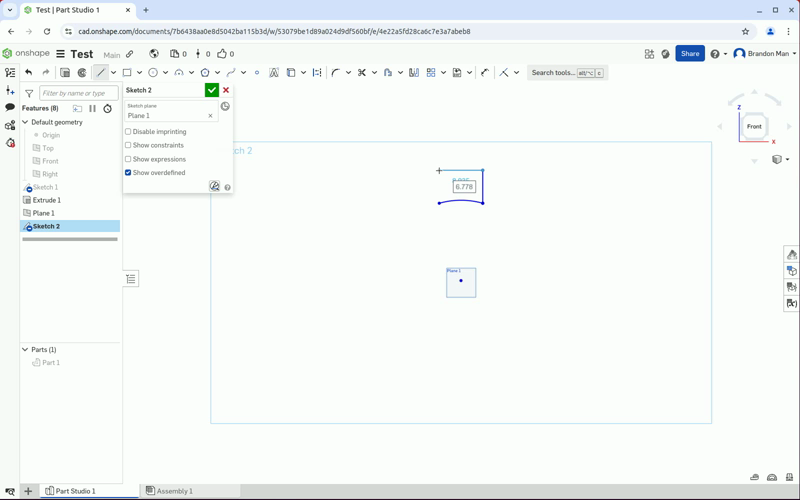
mouse_move(469, 170)
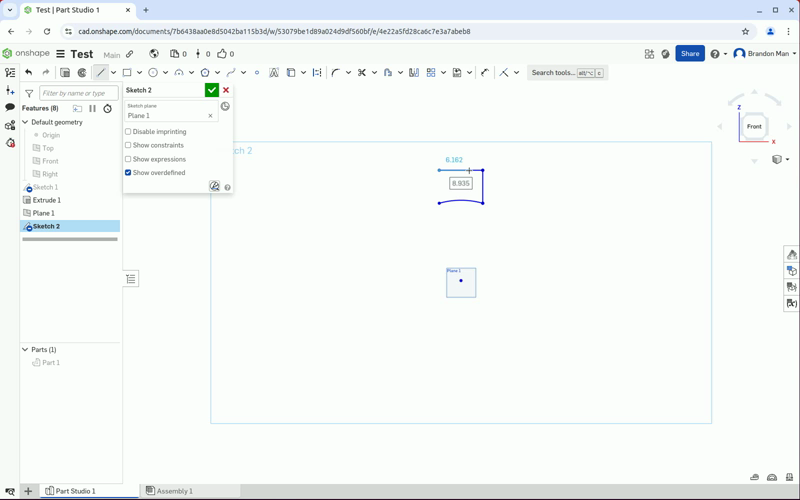
key_down(shift)
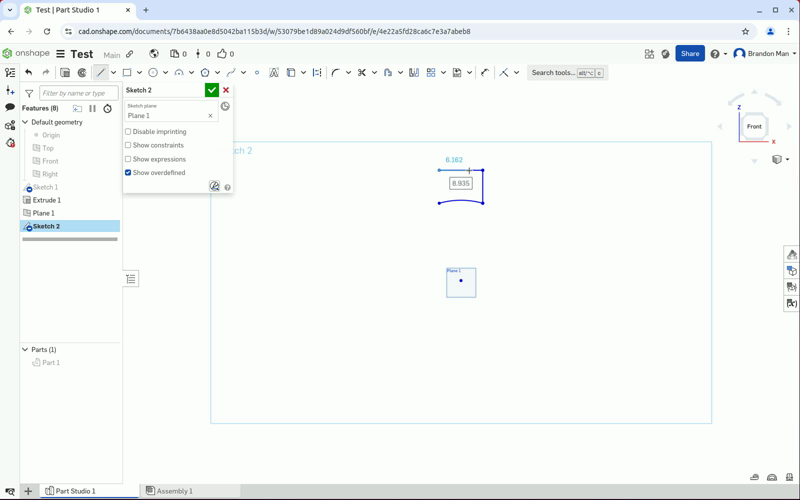
mouse_move(439, 203)
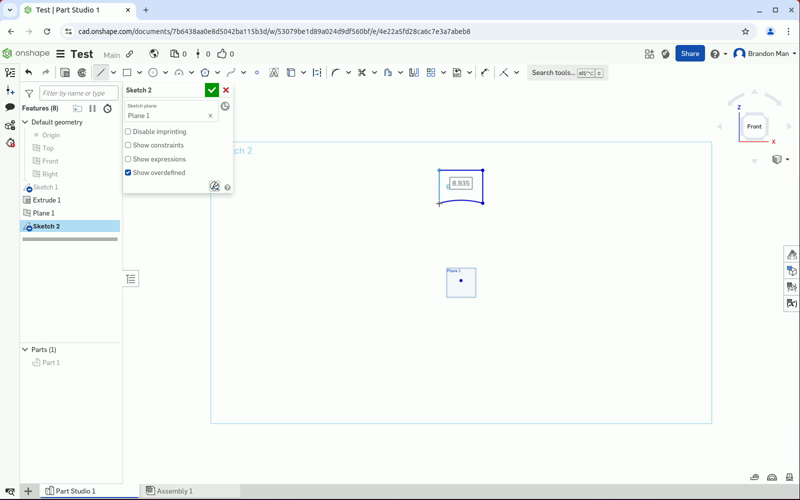
key_up(shift)
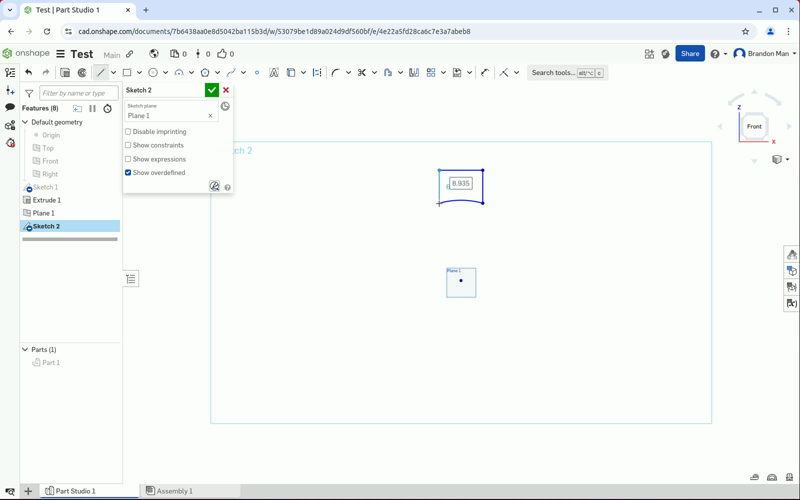
click(439, 203)
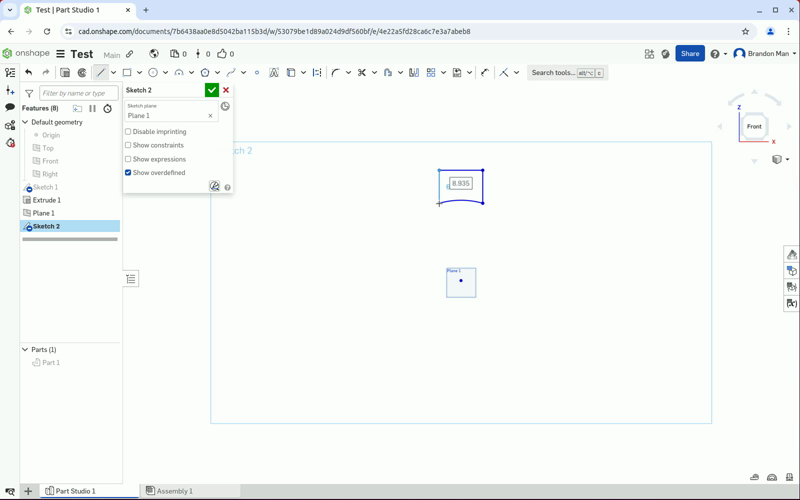
key(esc)
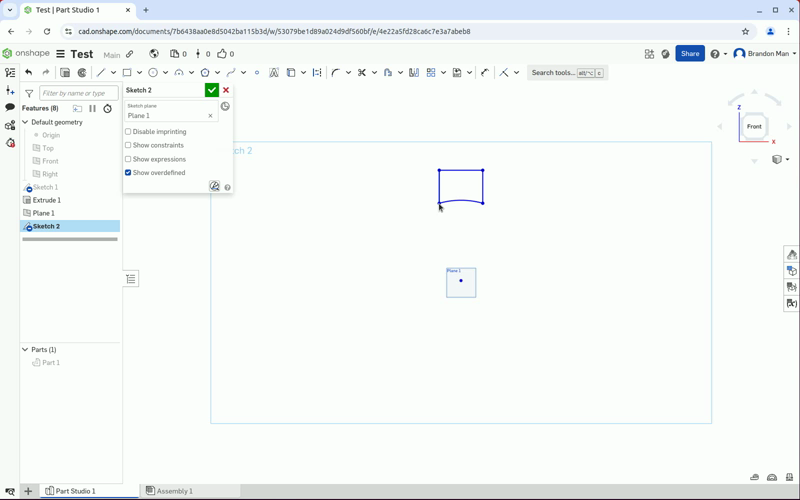
mouse_move(480, 196)
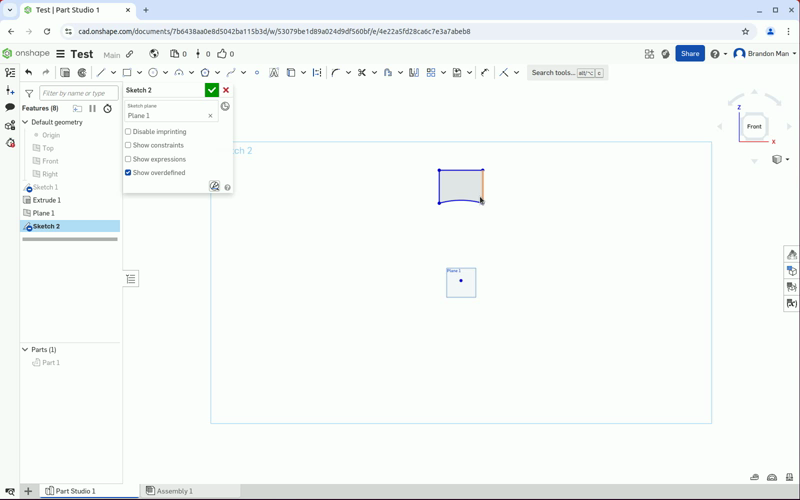
scroll(6)
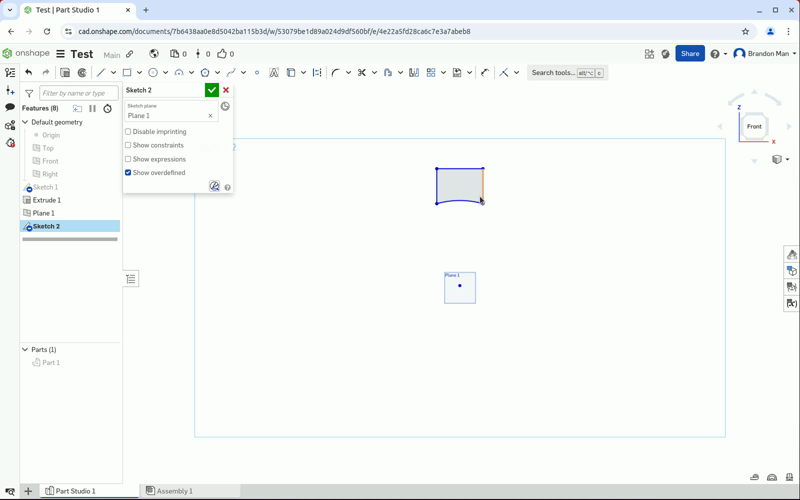
scroll(6)
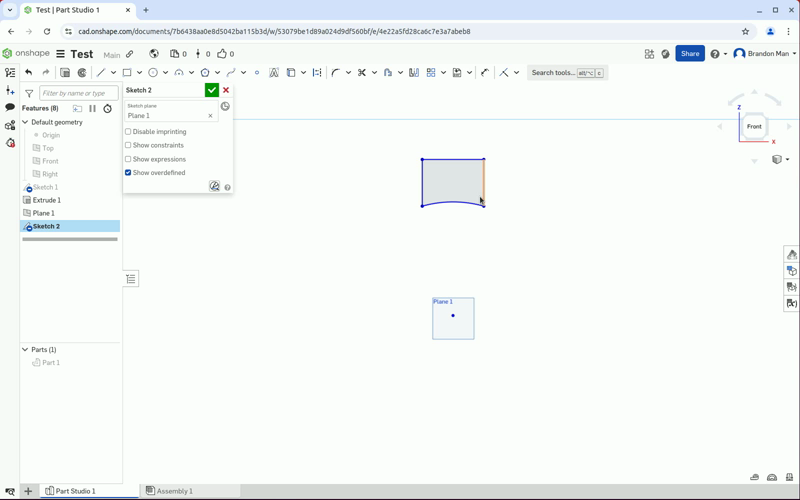
scroll(6)
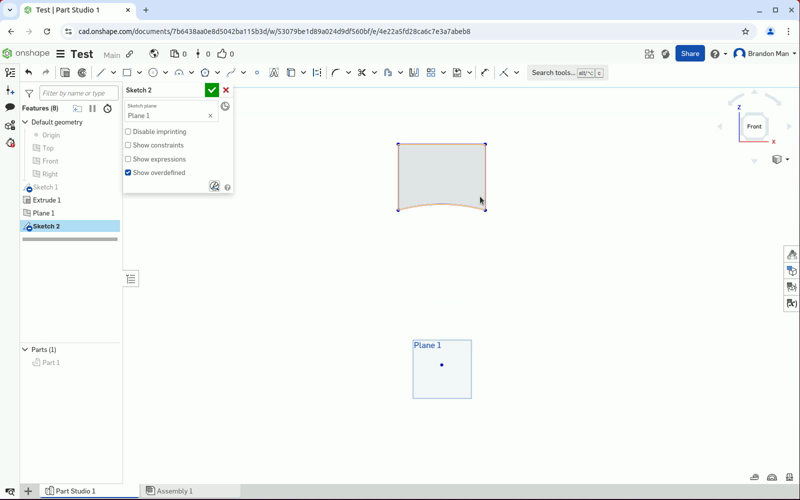
scroll(6)
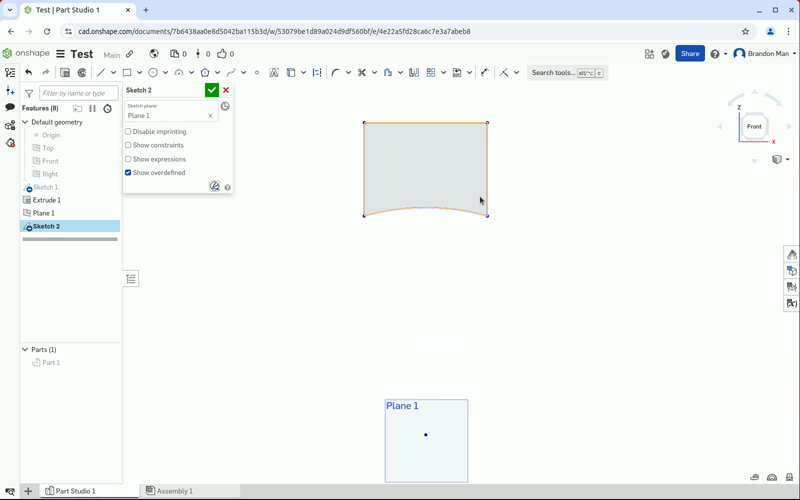
scroll(6)
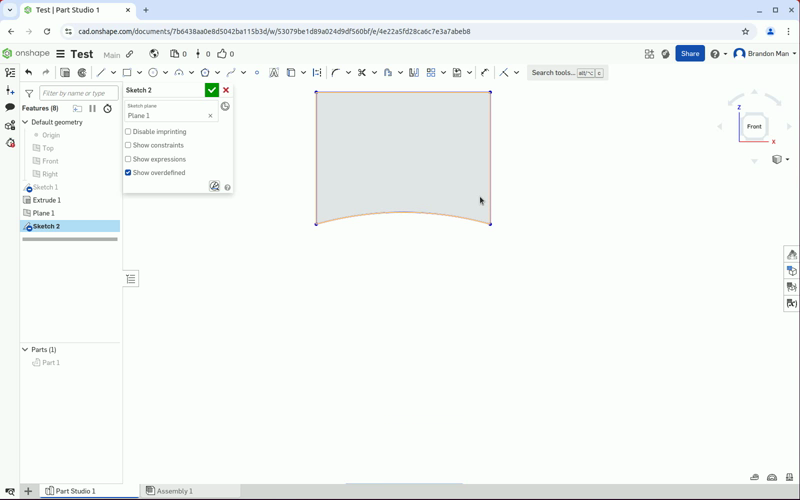
scroll(6)
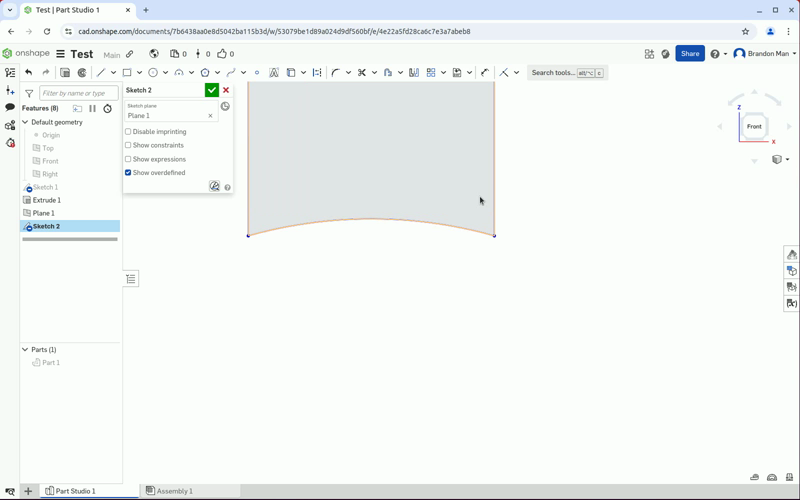
scroll(6)
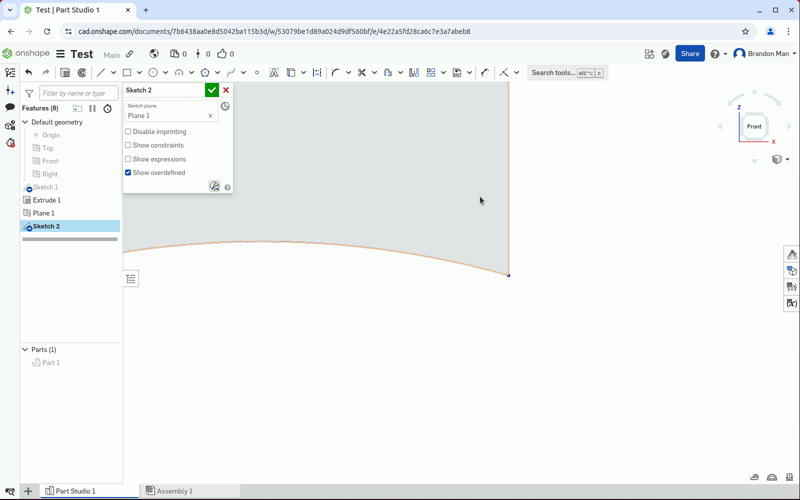
click(480, 196)
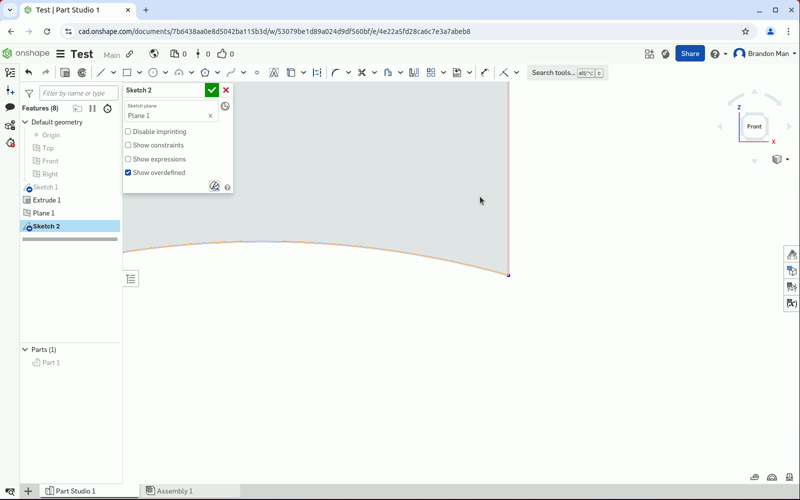
scroll(-6)
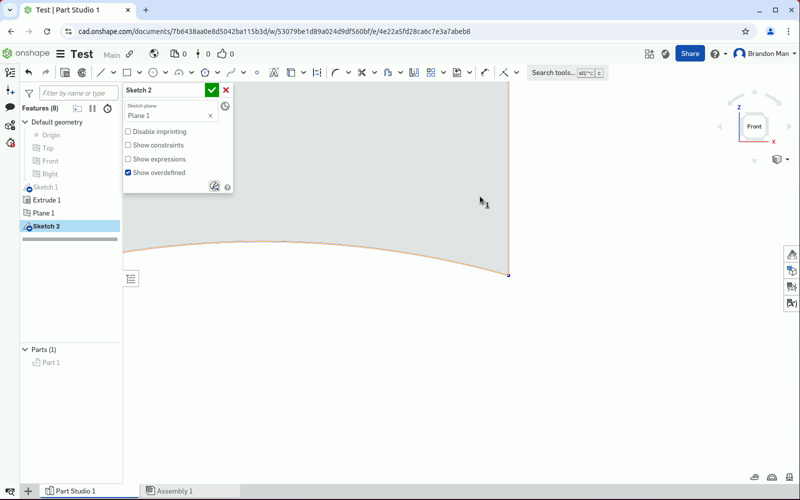
scroll(-6)
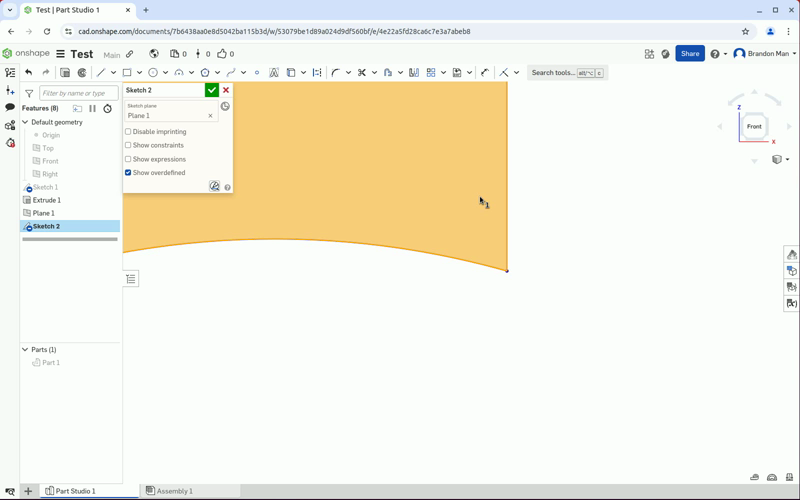
scroll(-6)
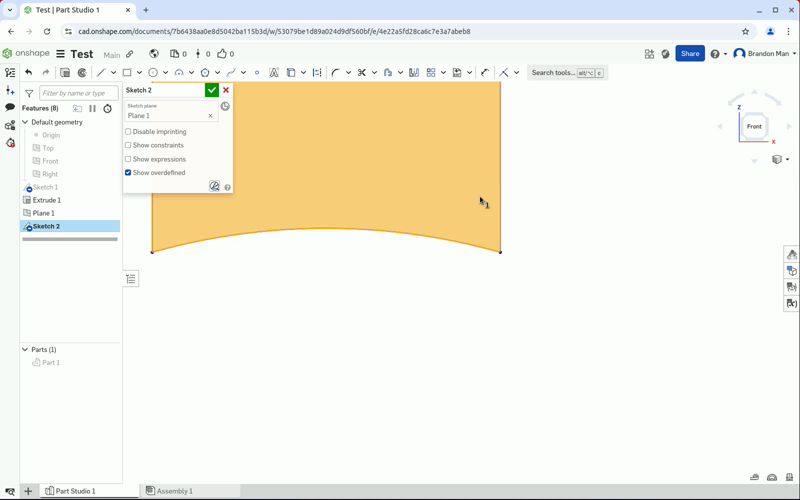
scroll(-6)
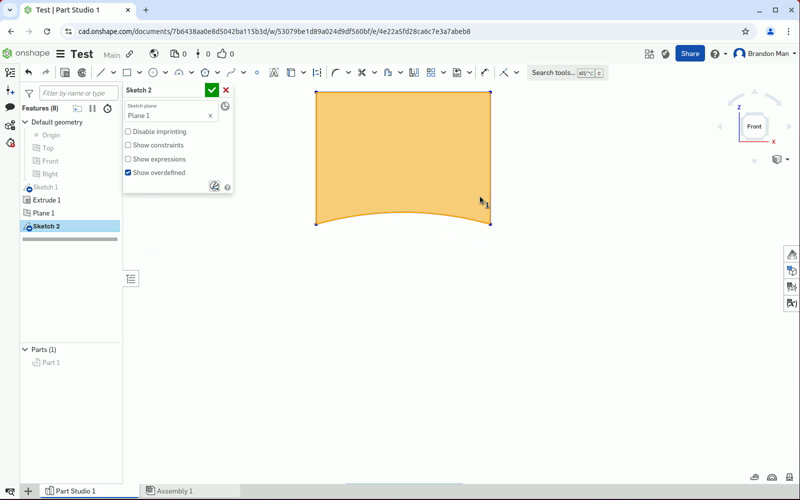
scroll(-6)
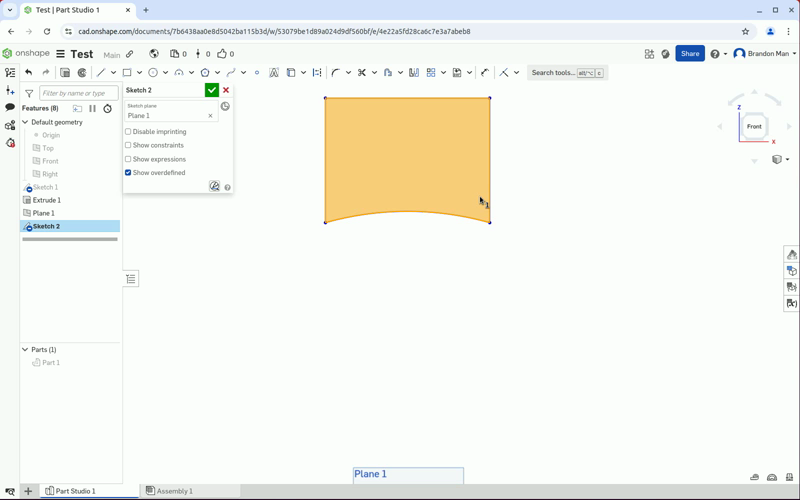
scroll(-6)
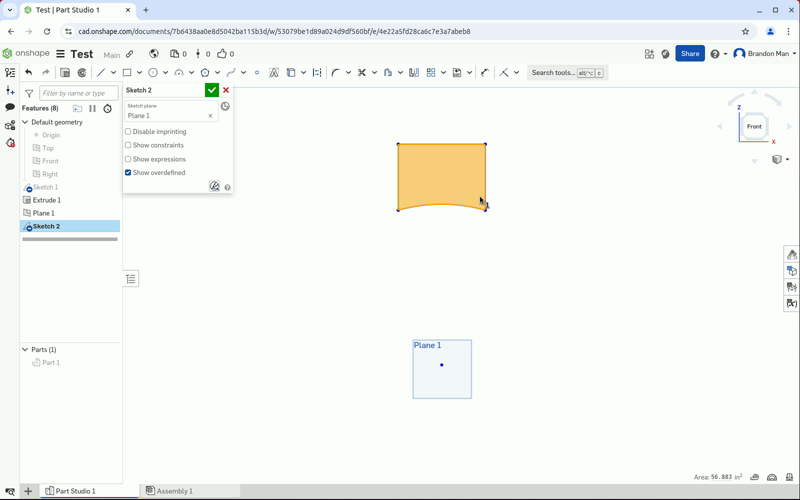
scroll(-6)
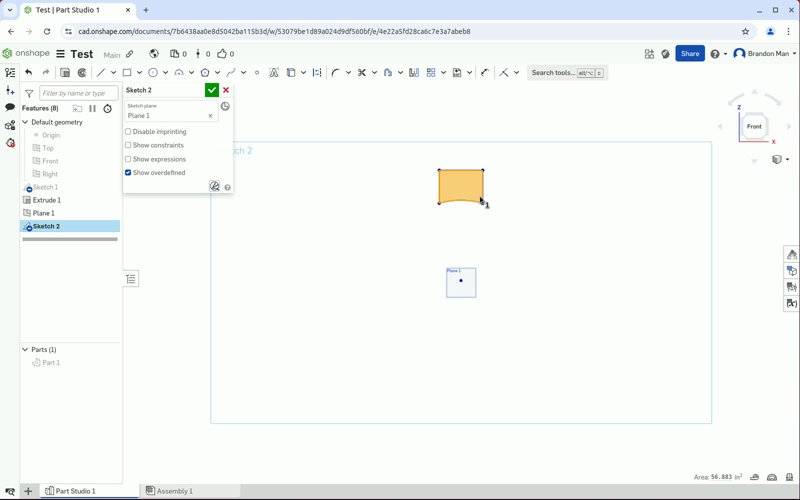
mouse_move(73, 352)
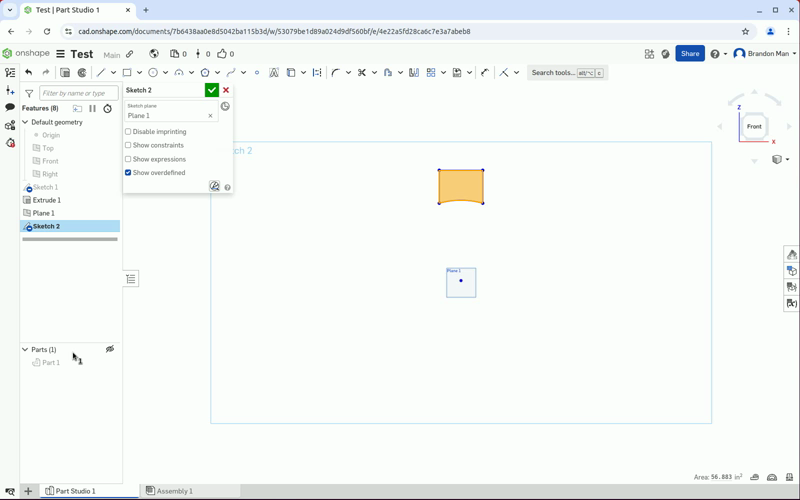
key(shift+y)
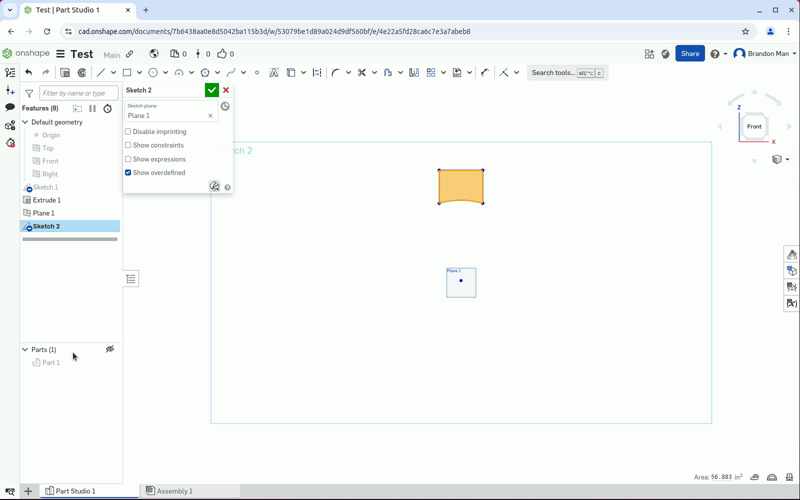
key(shift+e)
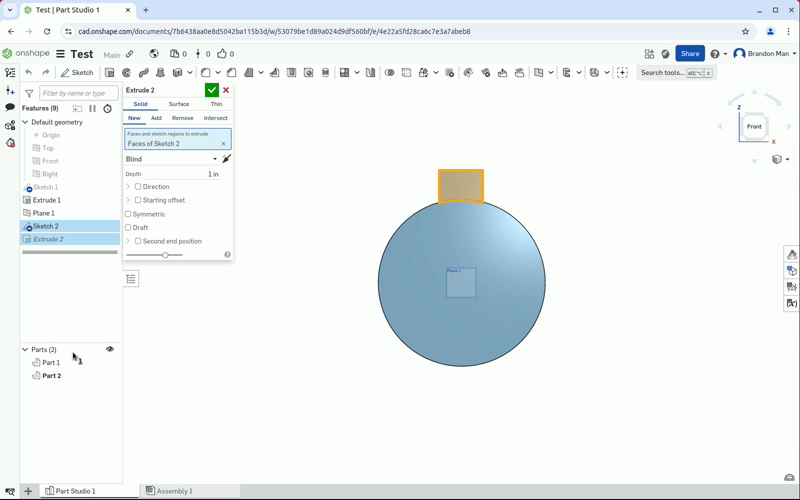
mouse_move(143, 106)
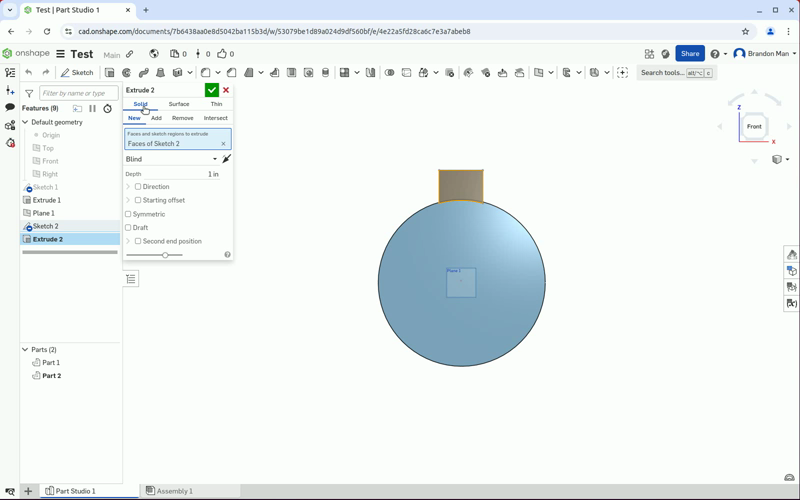
click(143, 106)
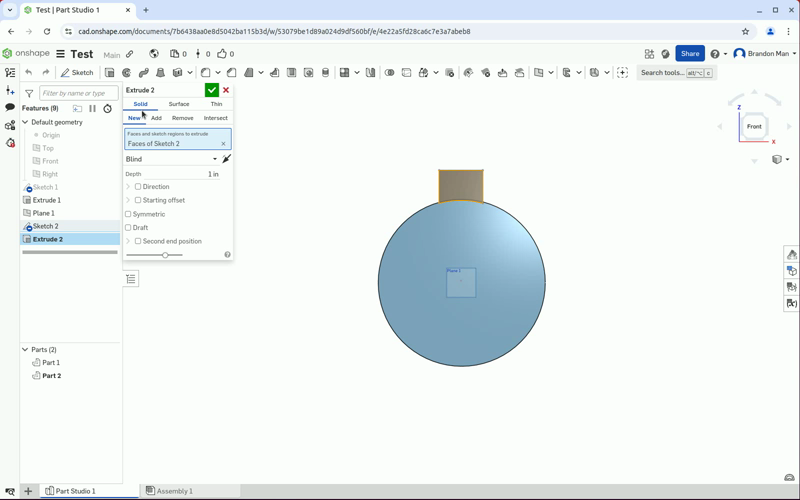
mouse_move(137, 120)
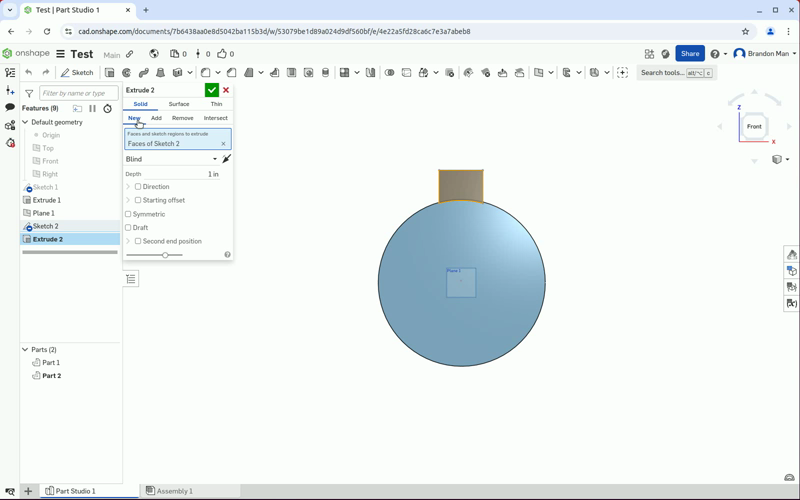
click(137, 120)
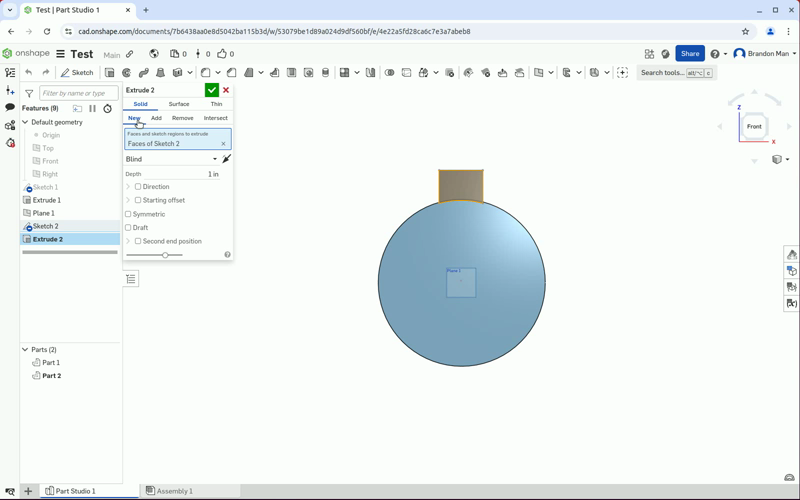
key(tab, 4)
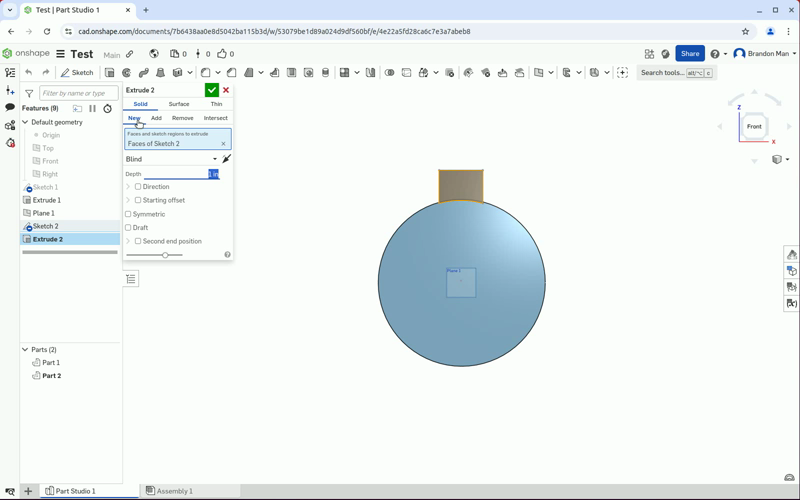
text(-8.425)
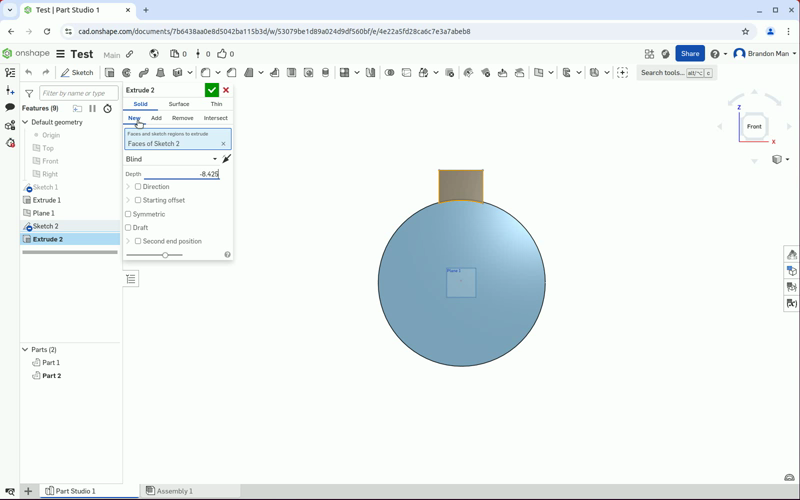
key(enter)
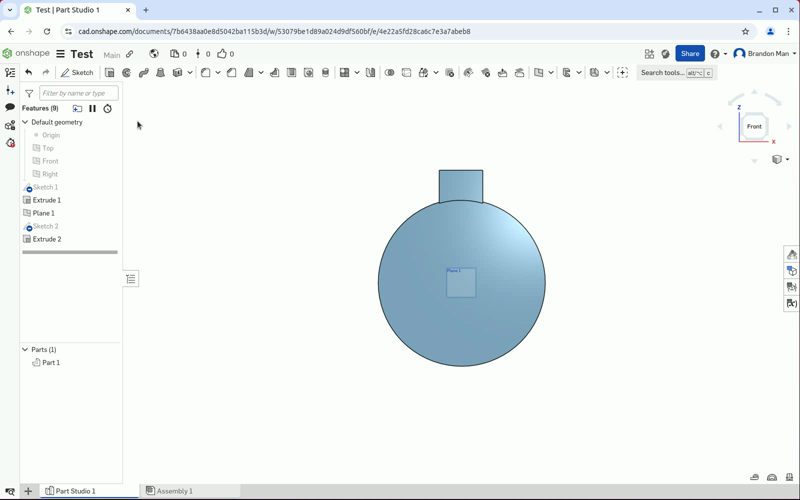
key(shift+h)
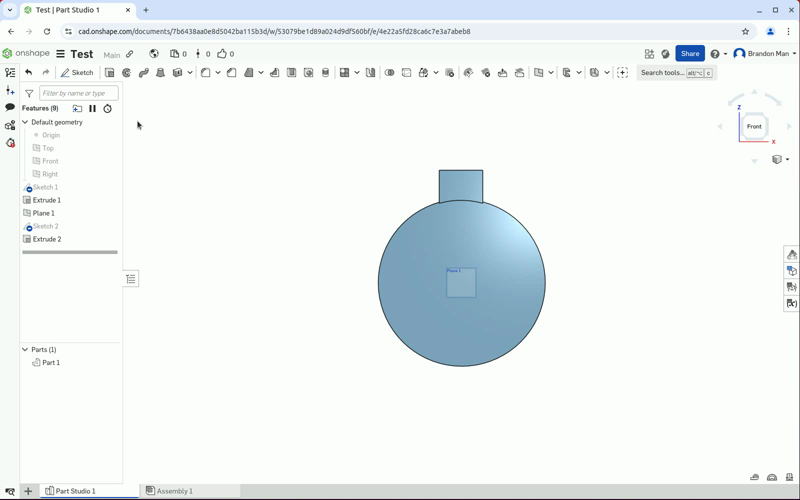
key(shift+h)
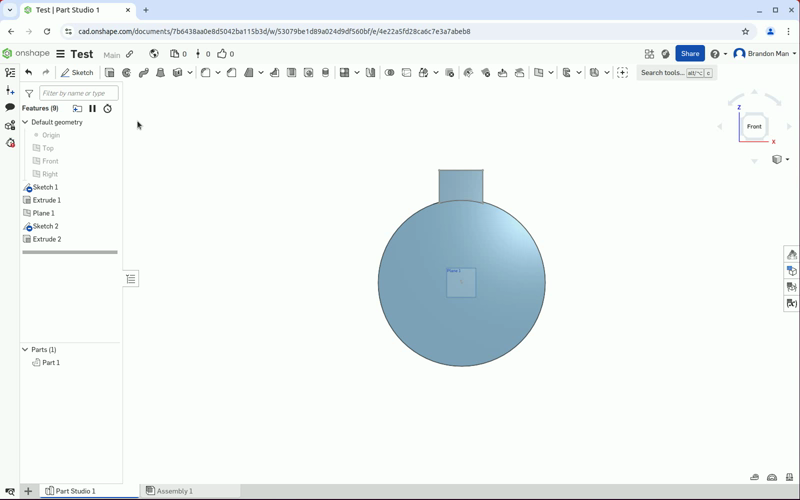
key(shift+7)
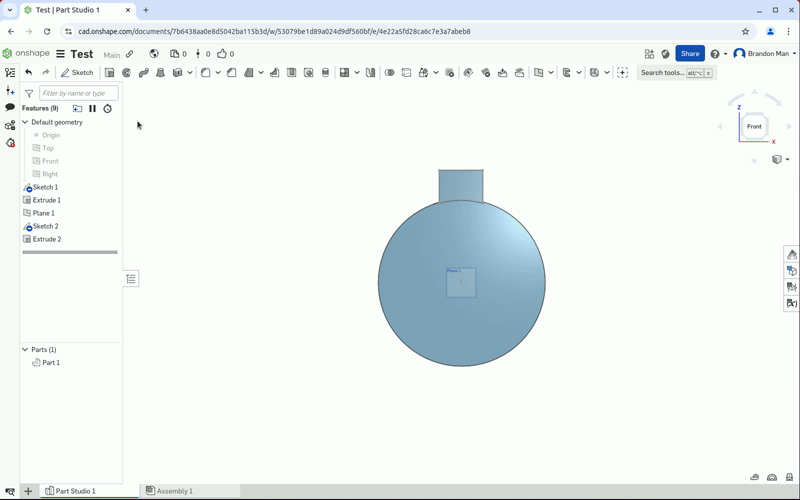
key(left, 2)
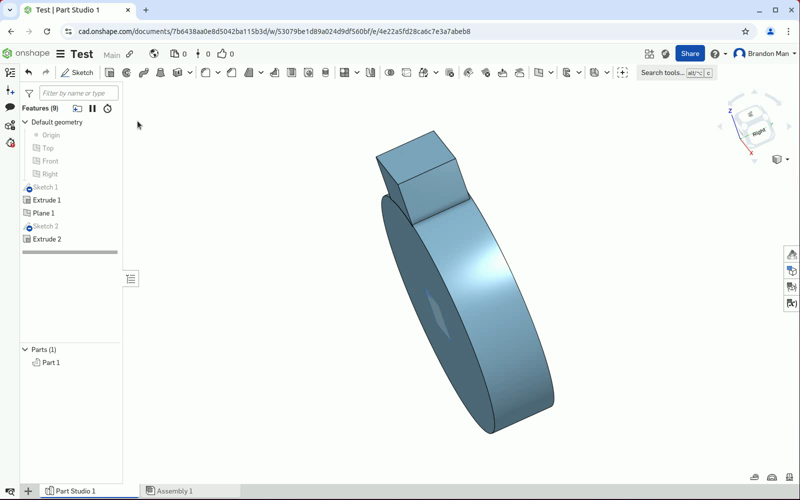
key(down, 2)
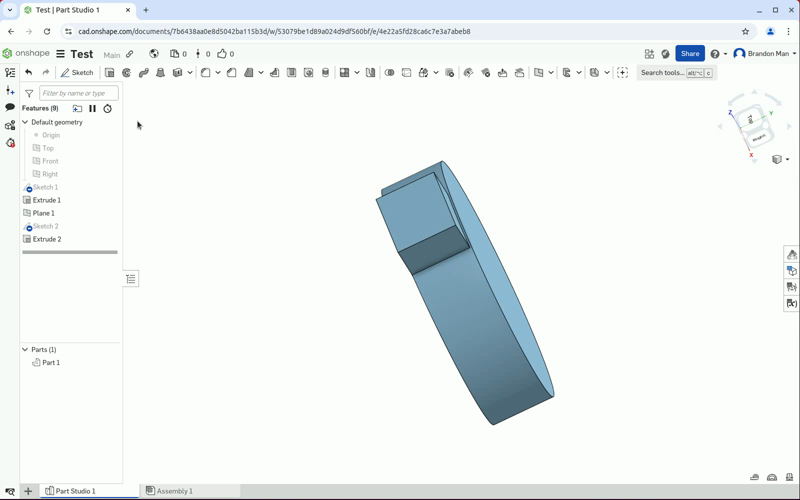
key(up, 2)
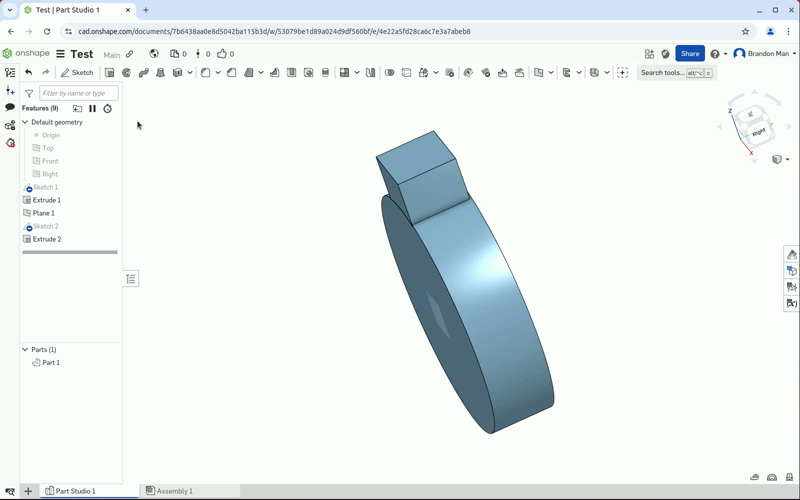
key(right, 2)
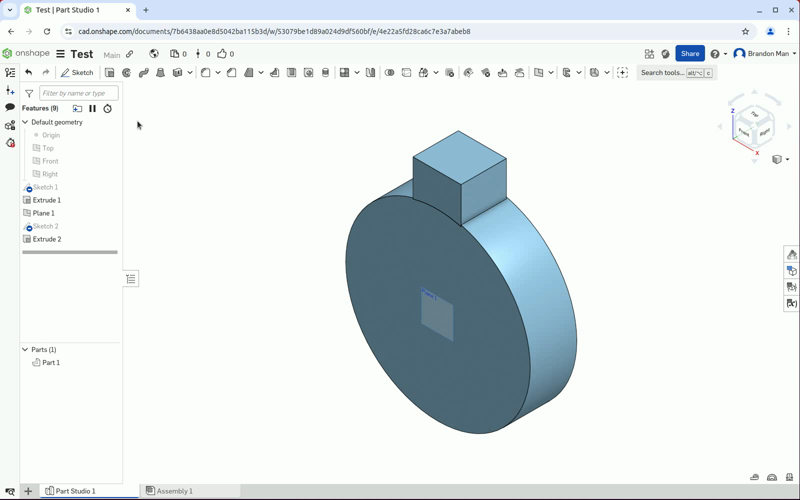
mouse_move(73, 189)
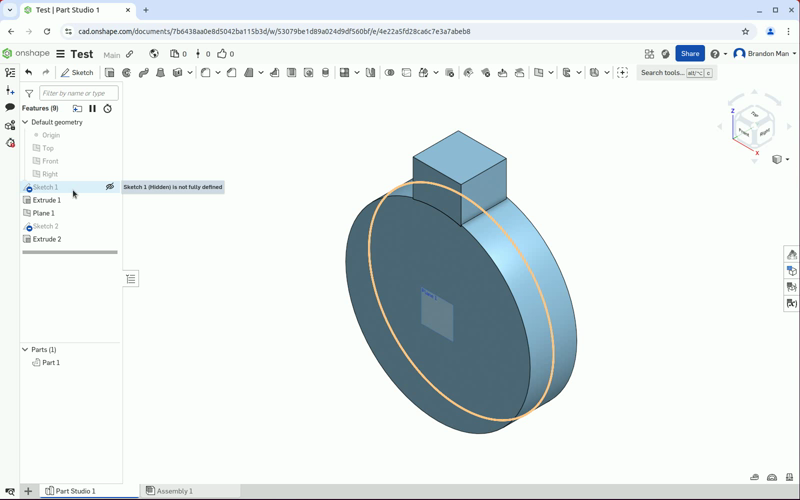
click(73, 189)